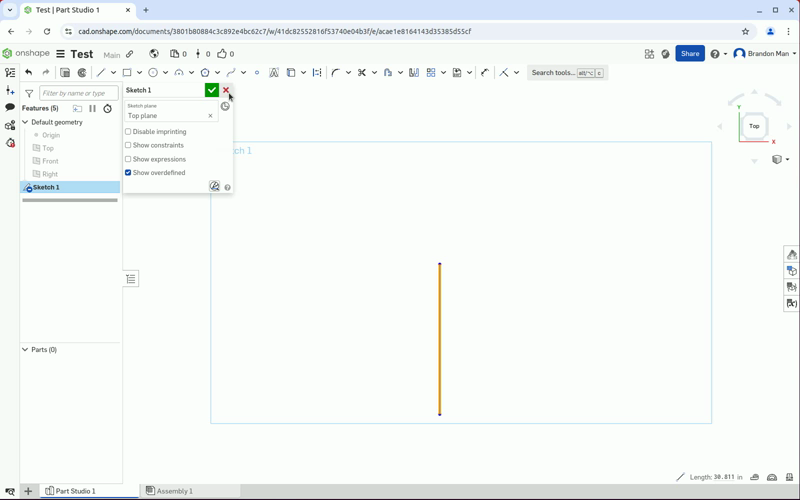
key(shift+h)
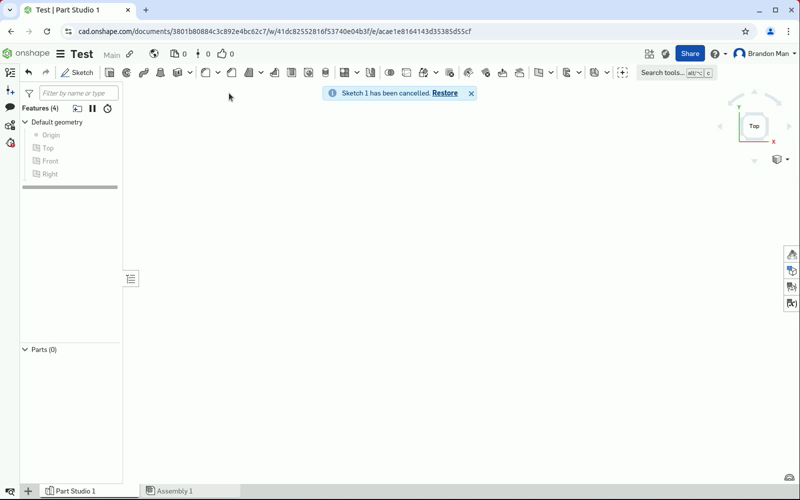
mouse_move(73, 352)
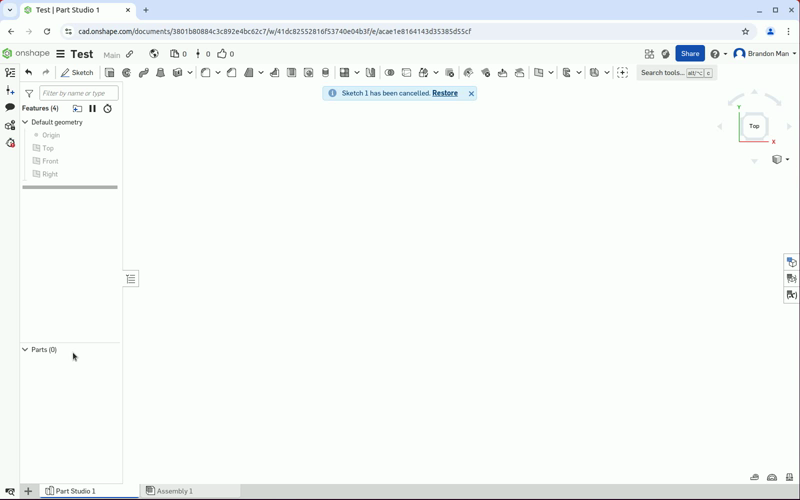
key(y)
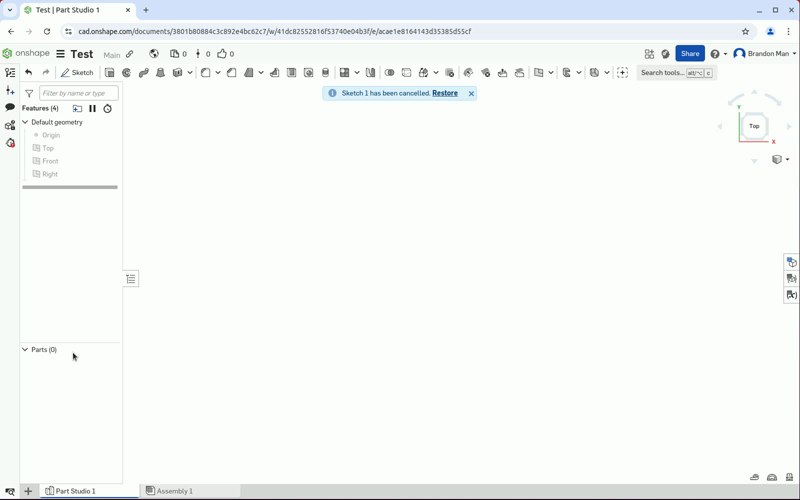
key(shift+p)
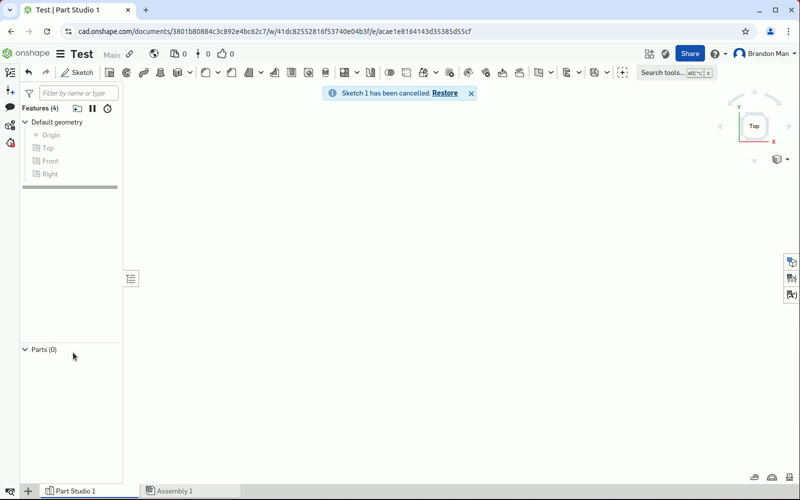
key(space)
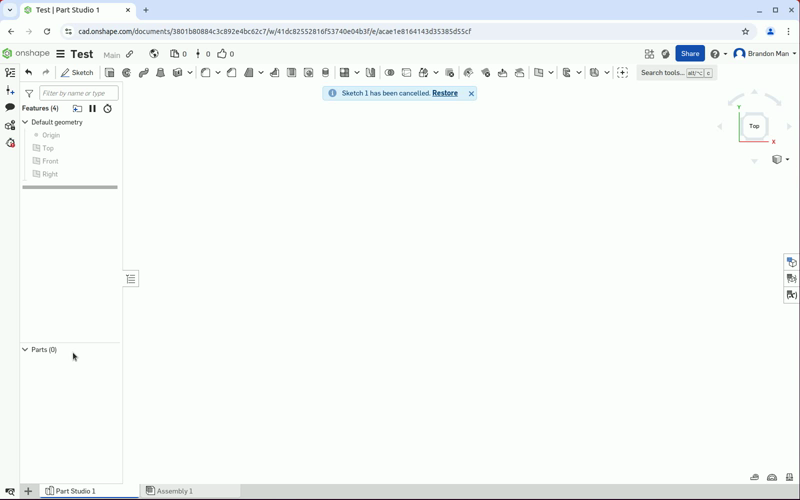
key_down(shift)
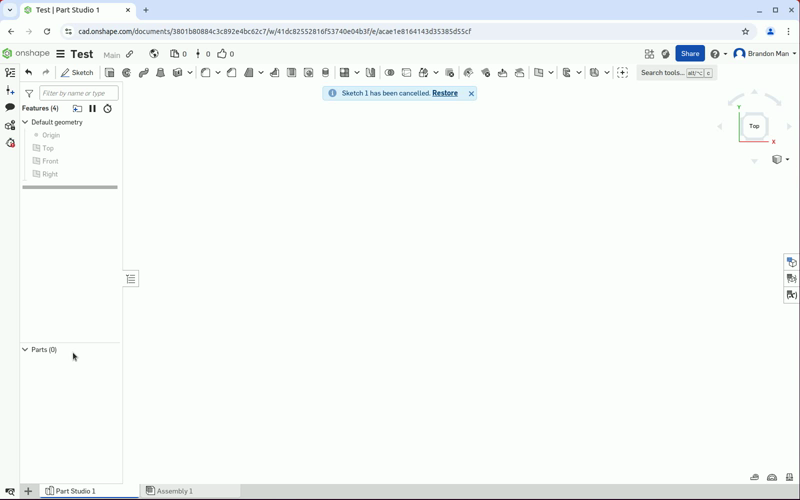
key(up)
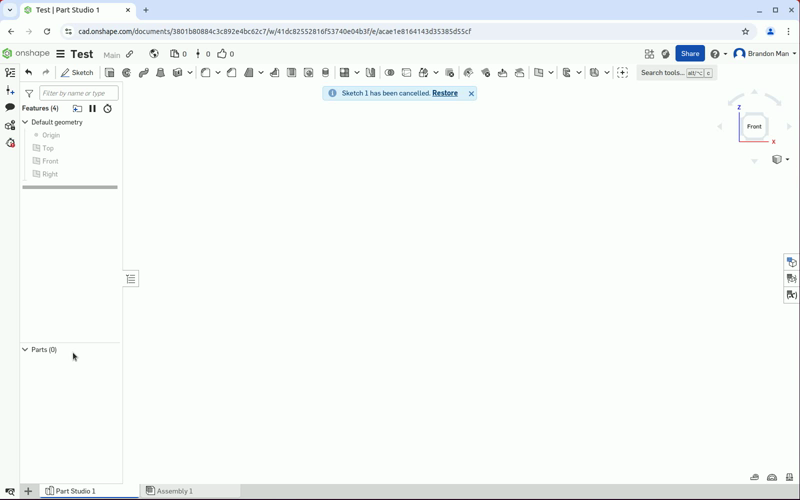
key_up(shift)
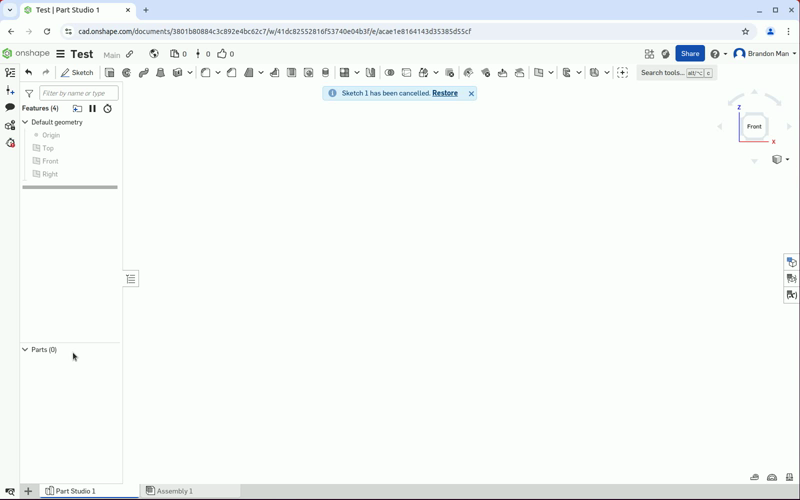
mouse_move(73, 352)
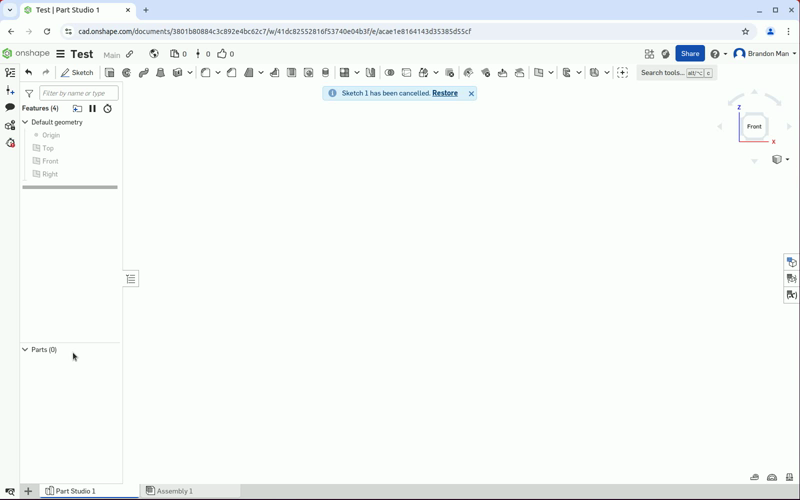
key(shift+y)
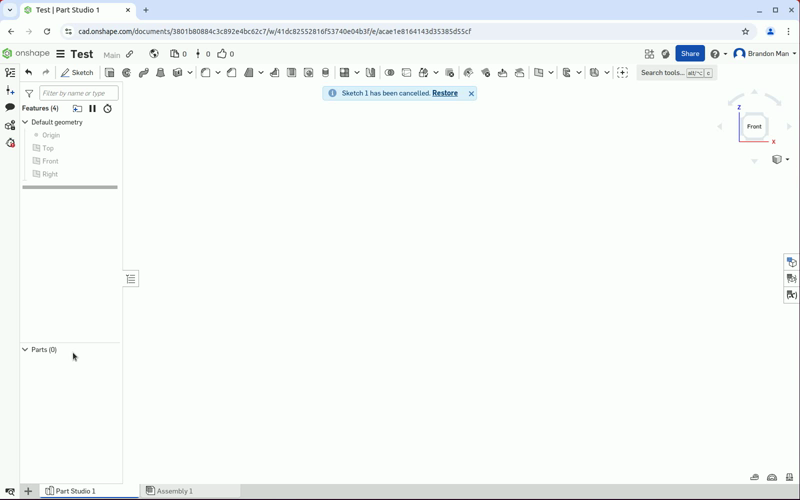
key(shift+s)
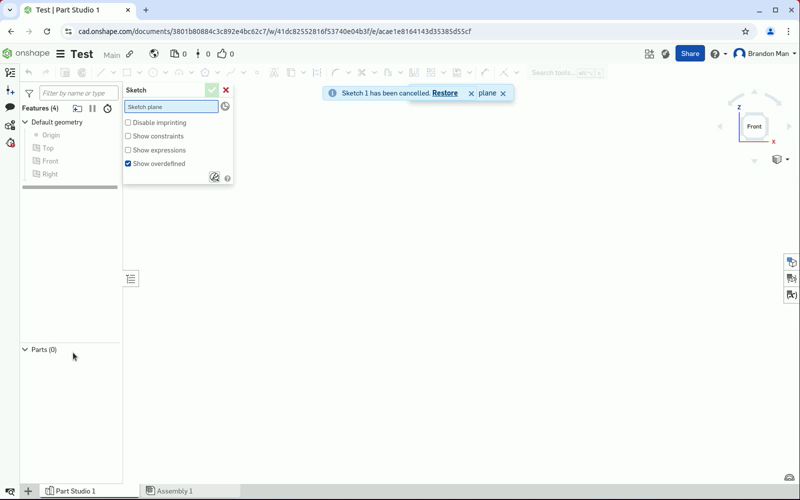
mouse_move(73, 163)
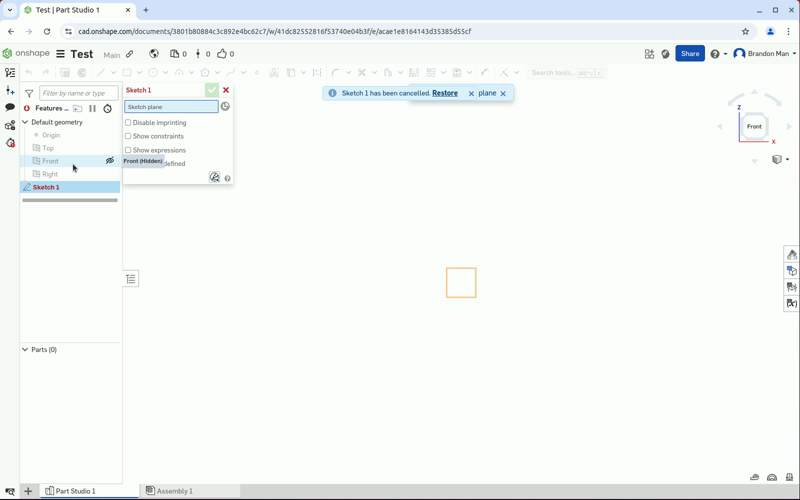
click(73, 163)
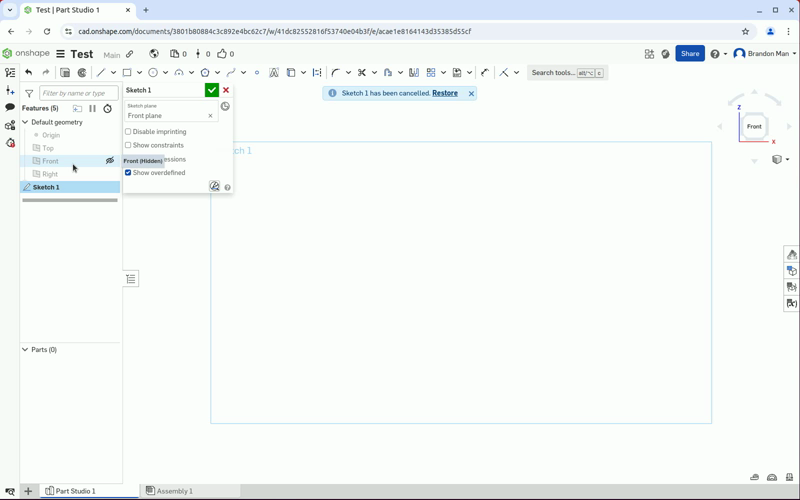
mouse_move(73, 352)
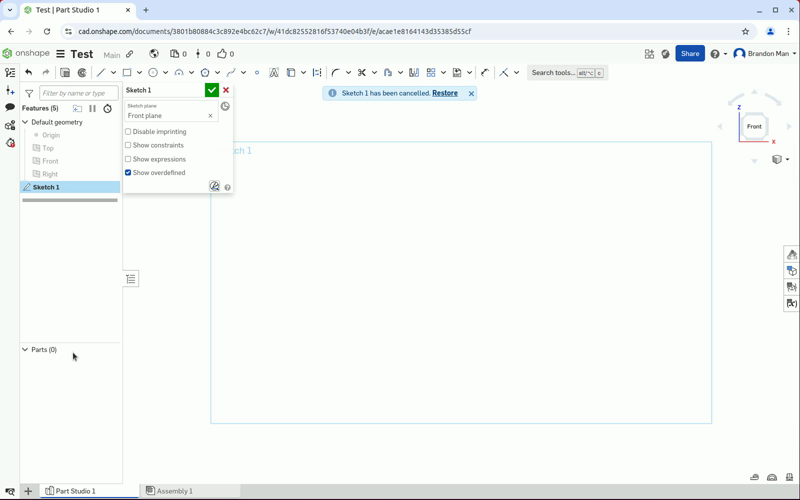
key(y)
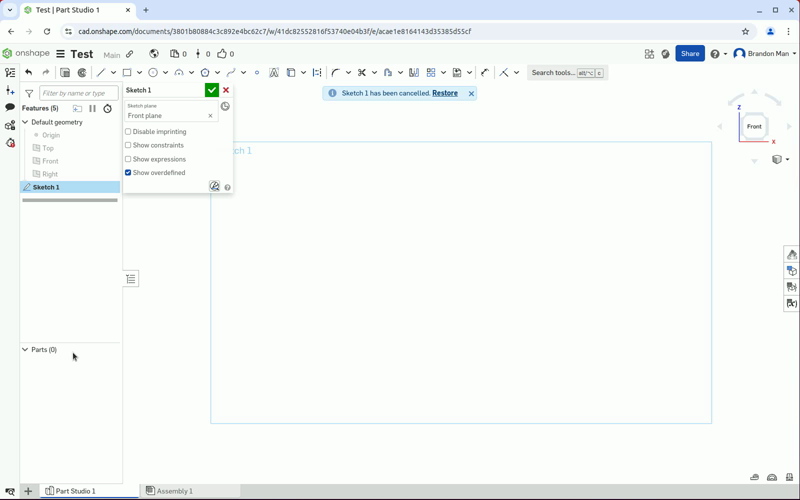
key(l)
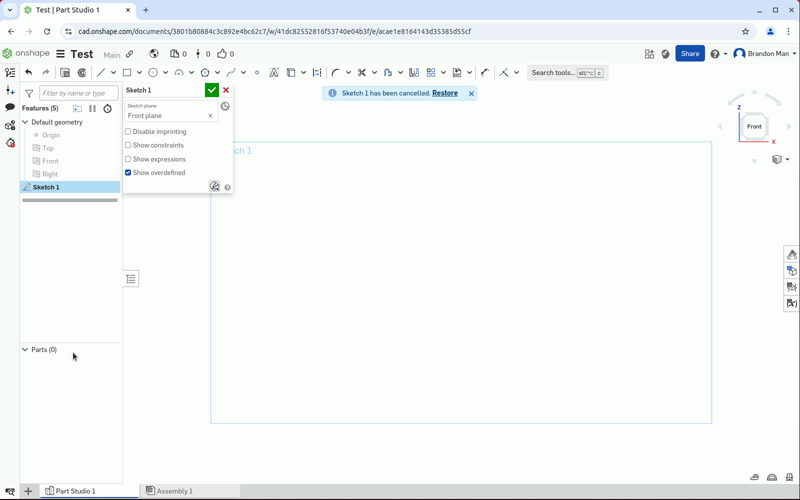
key_down(shift)
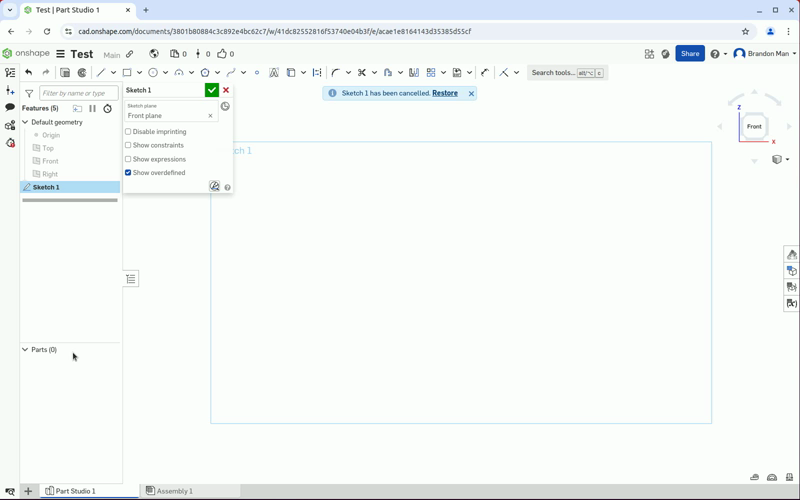
mouse_move(460, 282)
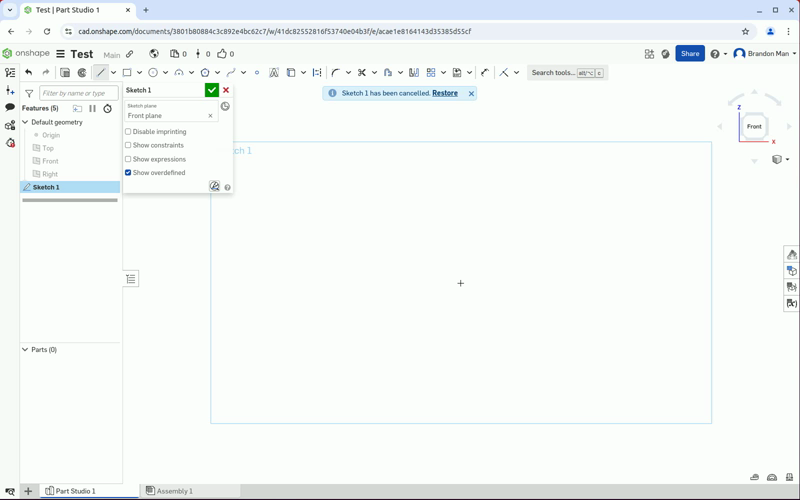
click(460, 282)
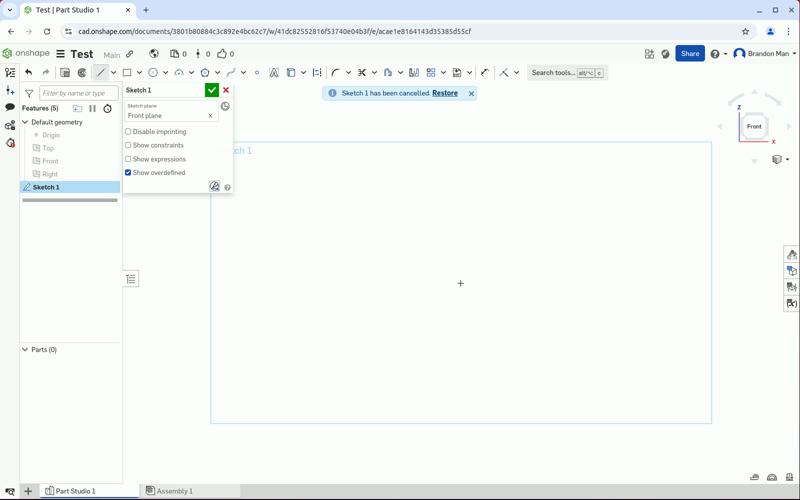
key_up(shift)
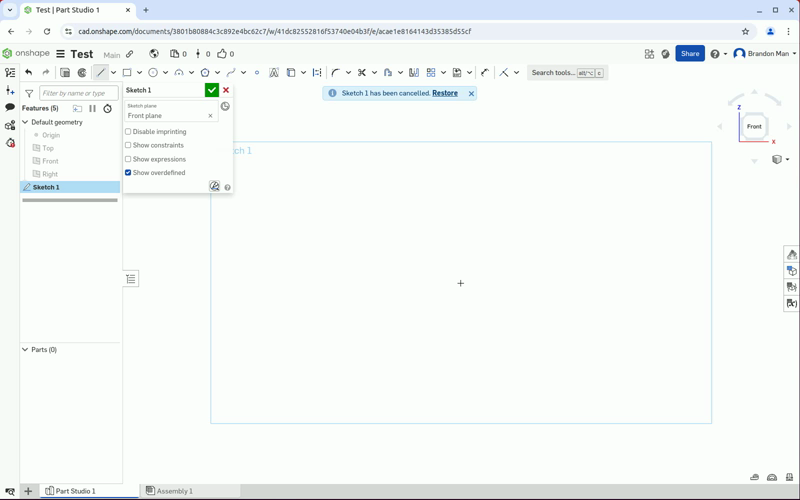
key_down(shift)
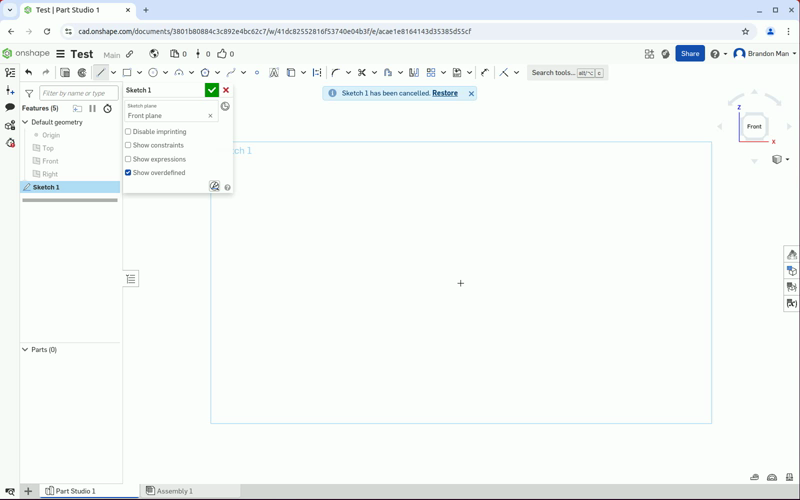
mouse_move(573, 282)
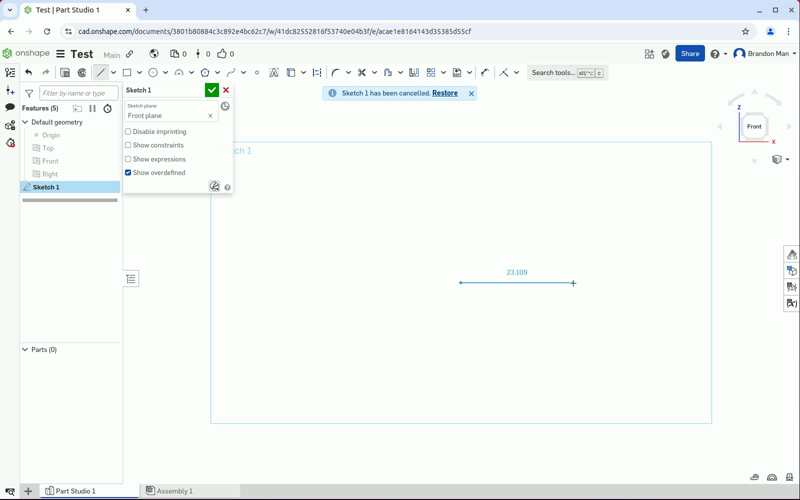
click(573, 282)
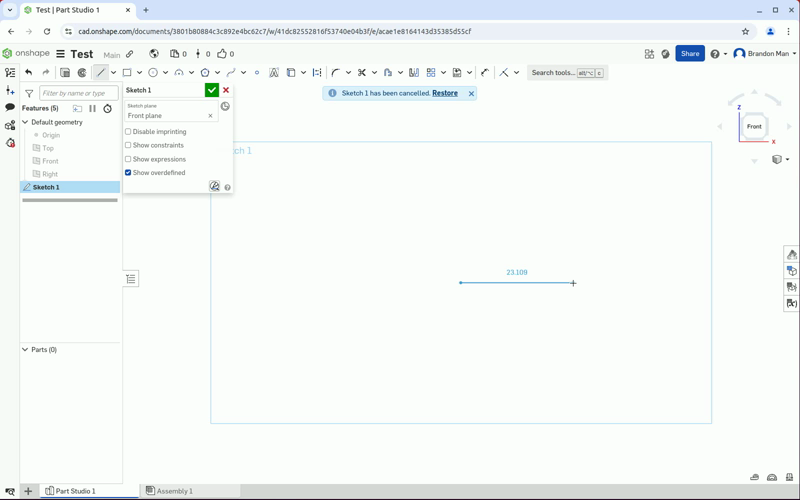
key_up(shift)
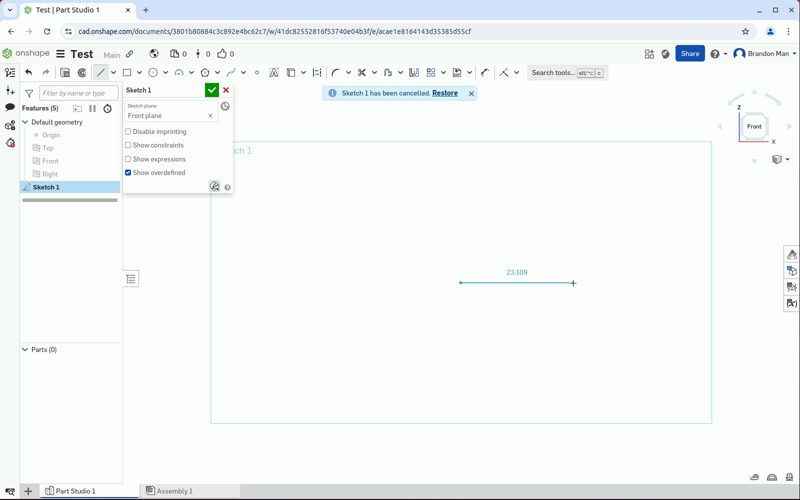
key_down(shift)
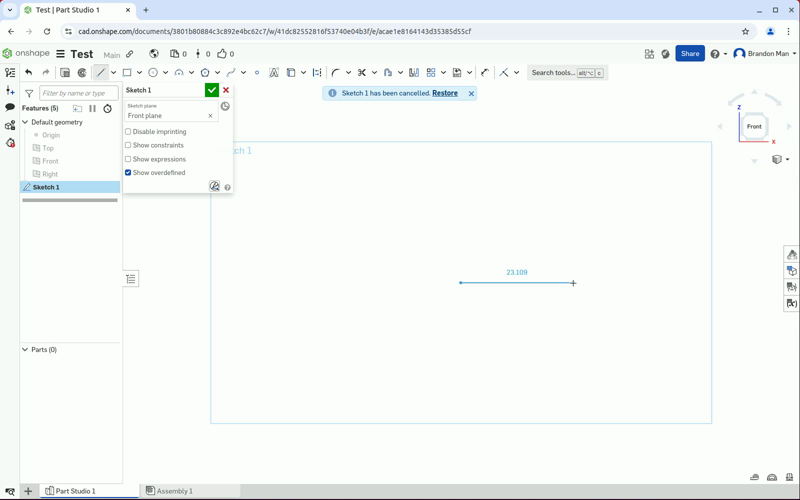
mouse_move(573, 203)
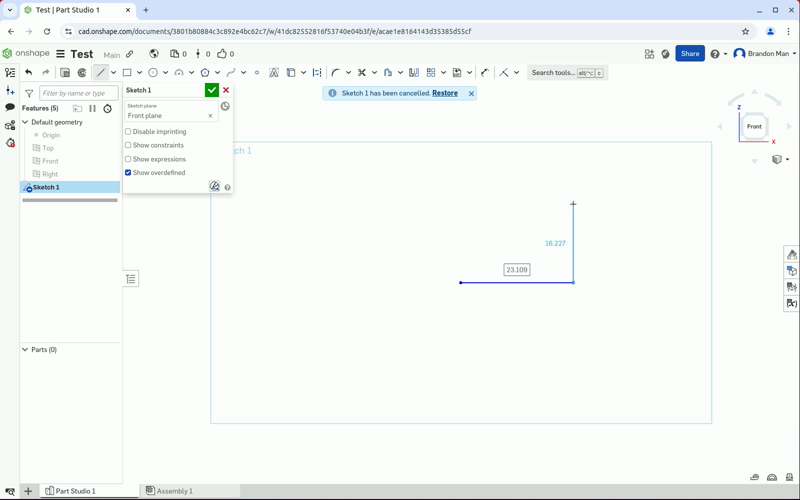
click(573, 203)
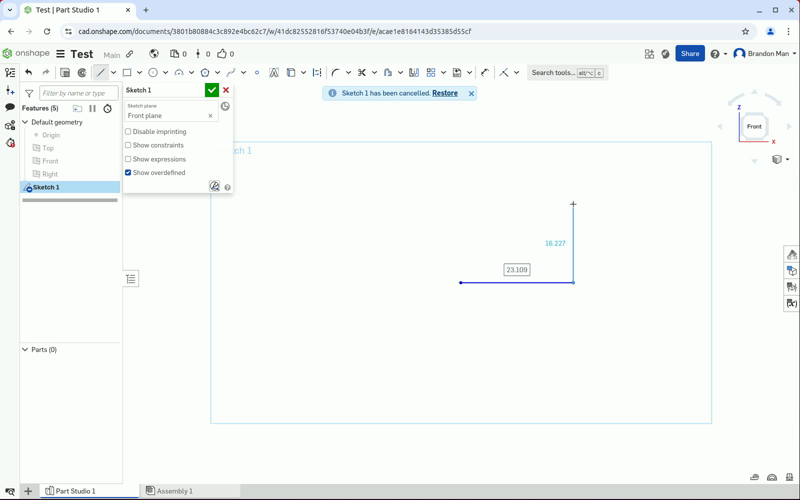
key_up(shift)
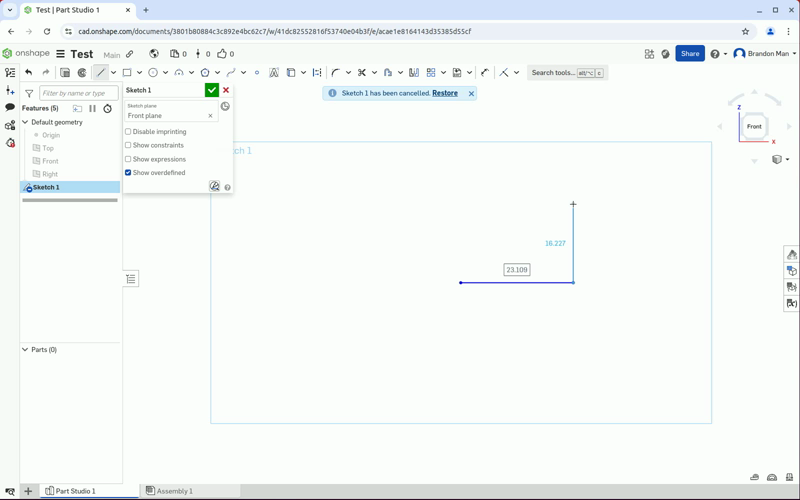
key_down(shift)
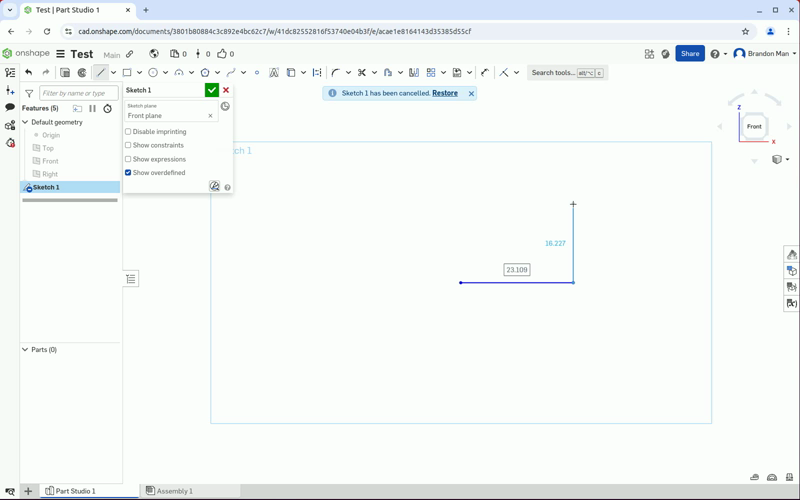
mouse_move(589, 203)
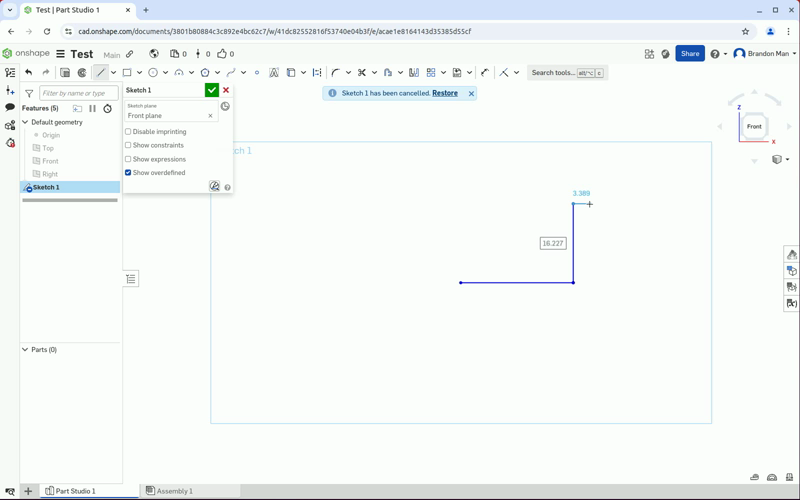
mouse_move(548, 203)
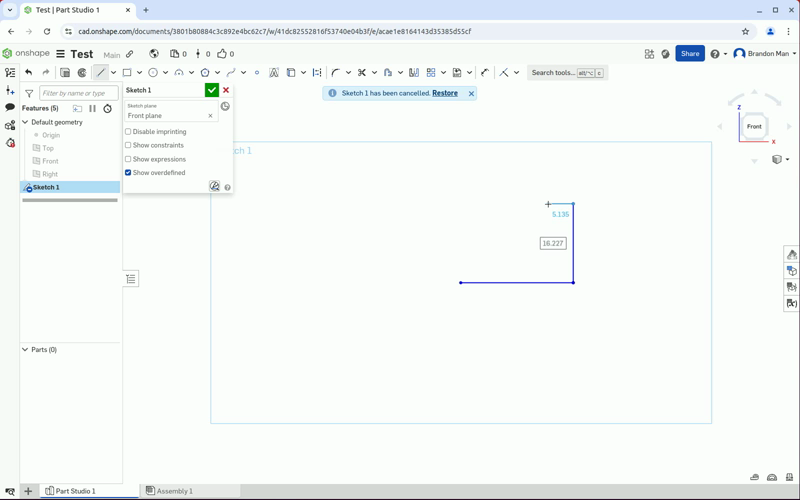
click(548, 203)
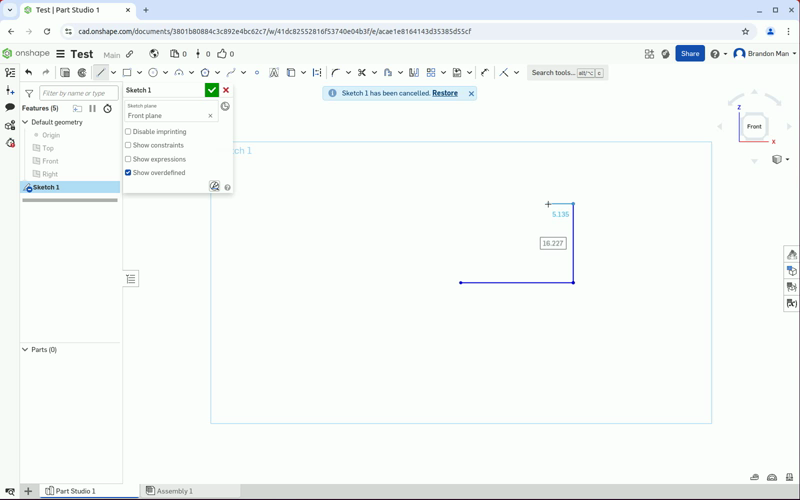
key_up(shift)
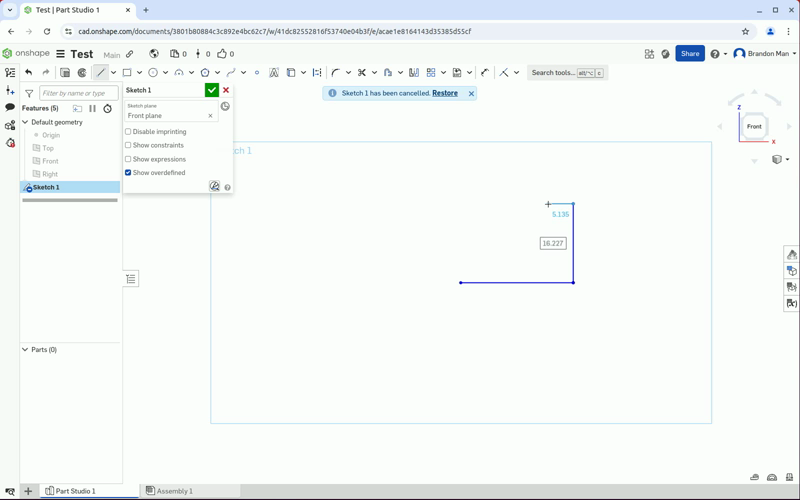
key_down(shift)
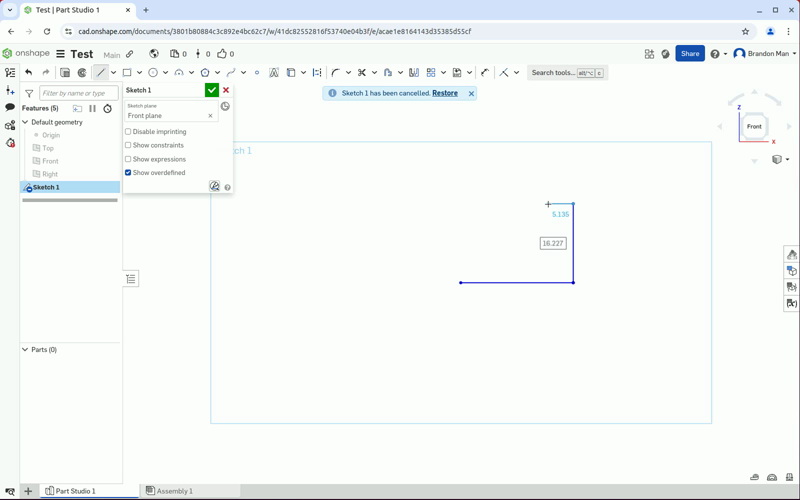
mouse_move(578, 203)
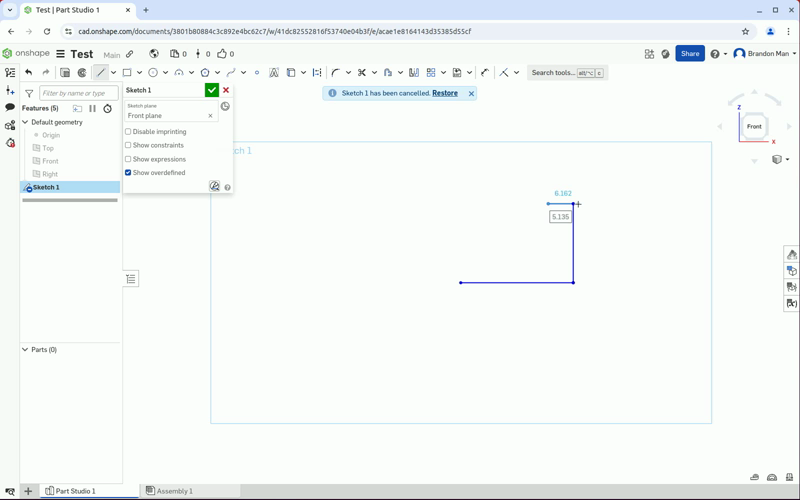
mouse_move(548, 247)
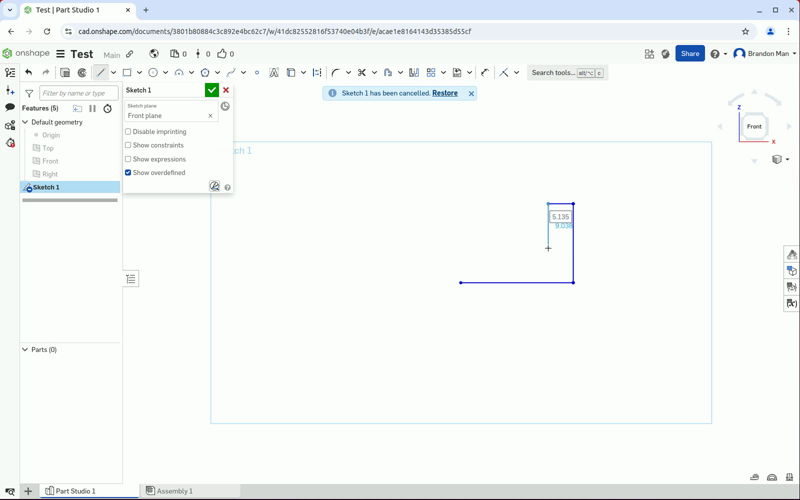
click(548, 247)
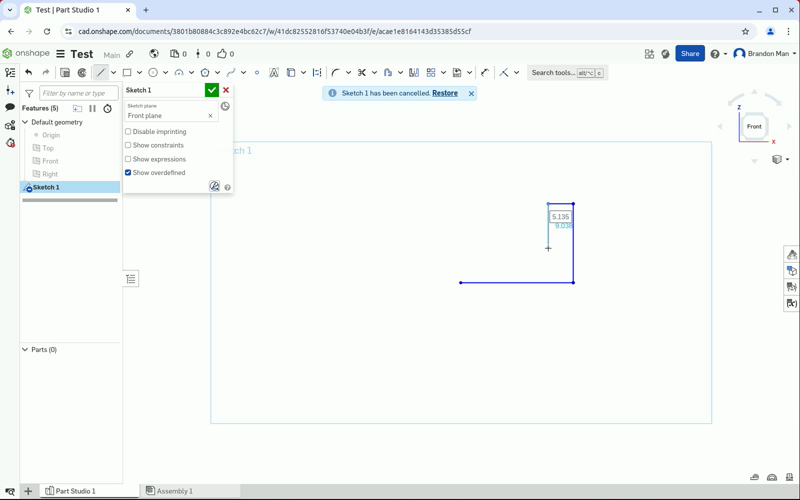
key_up(shift)
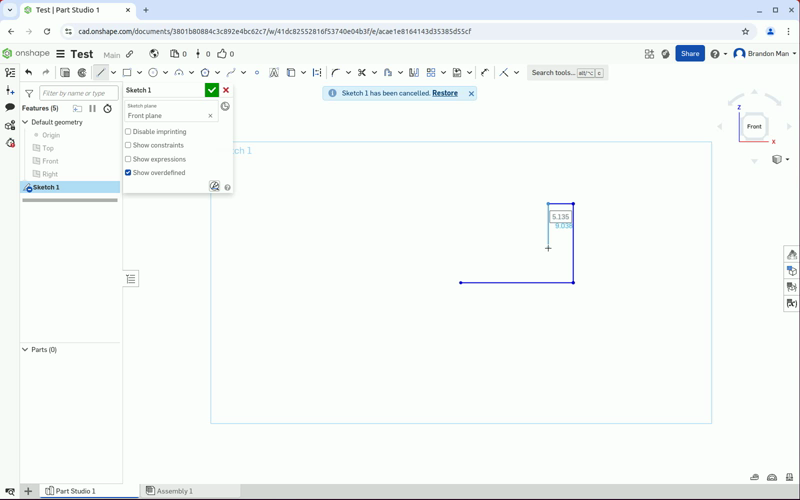
key_down(shift)
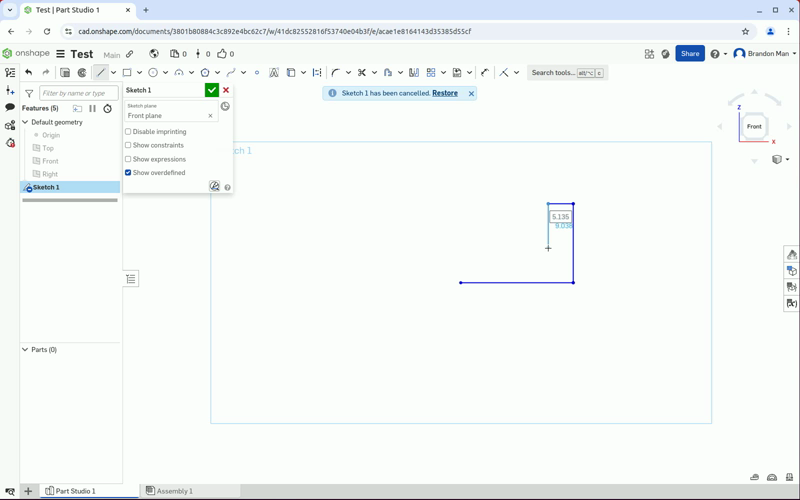
mouse_move(485, 247)
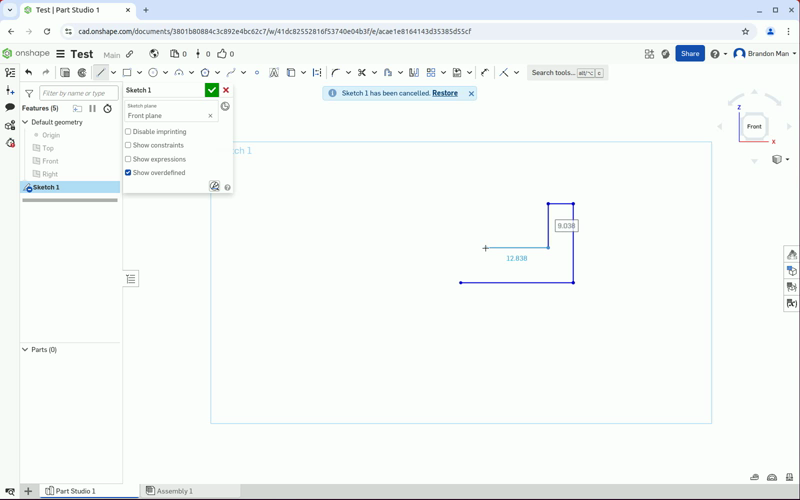
click(485, 247)
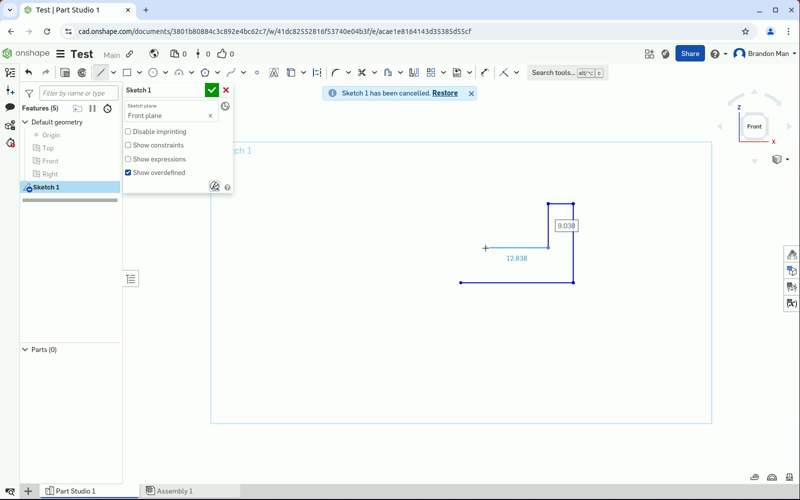
key_up(shift)
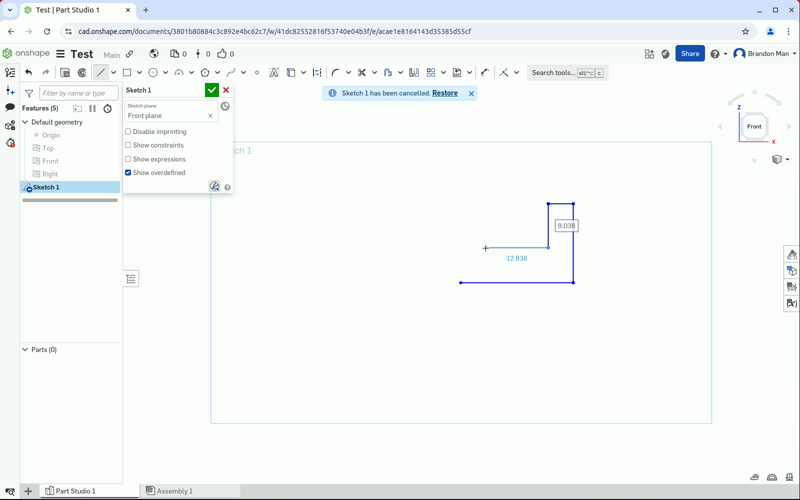
key_down(shift)
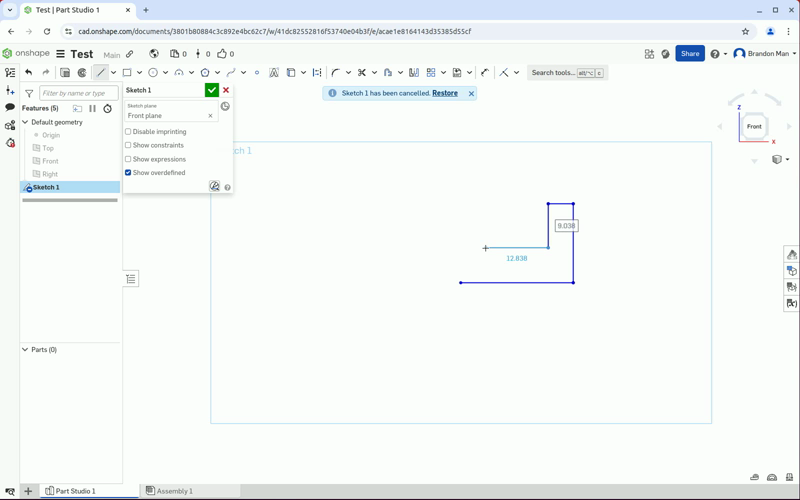
mouse_move(515, 247)
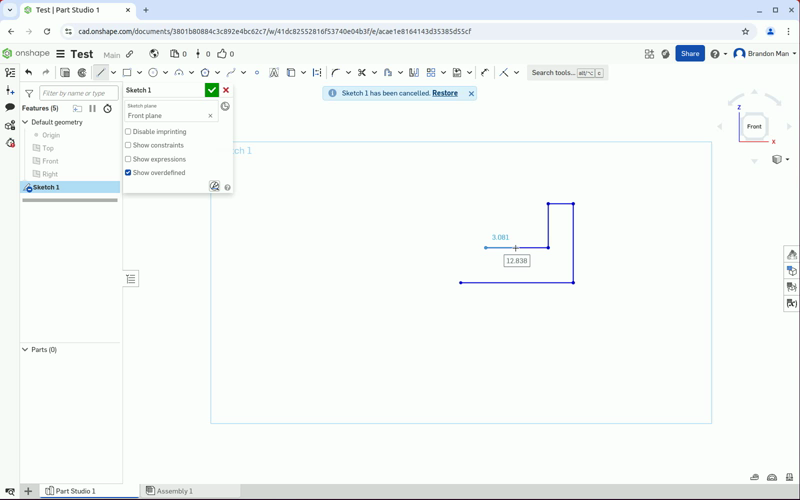
mouse_move(485, 203)
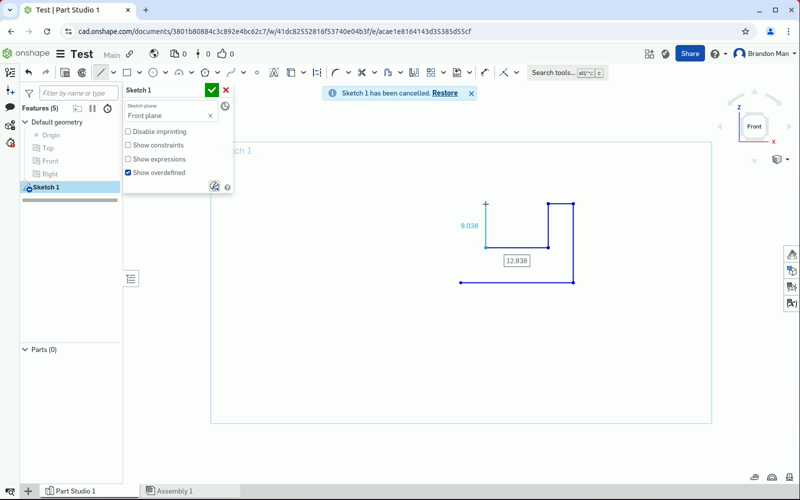
click(485, 203)
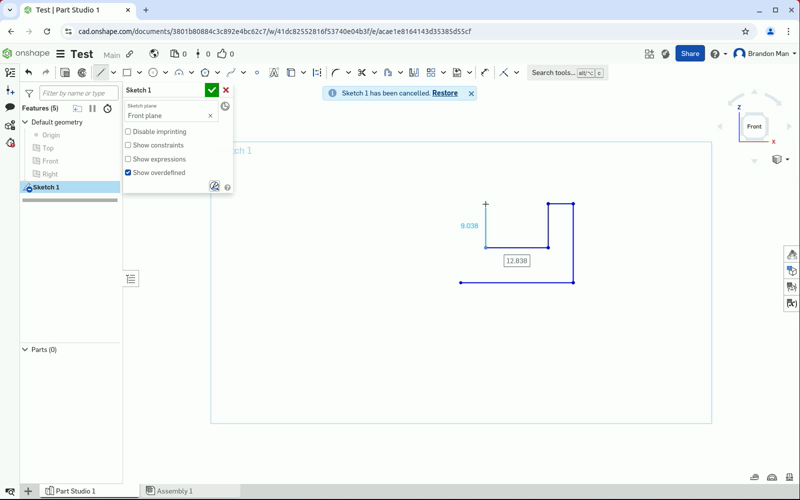
key_up(shift)
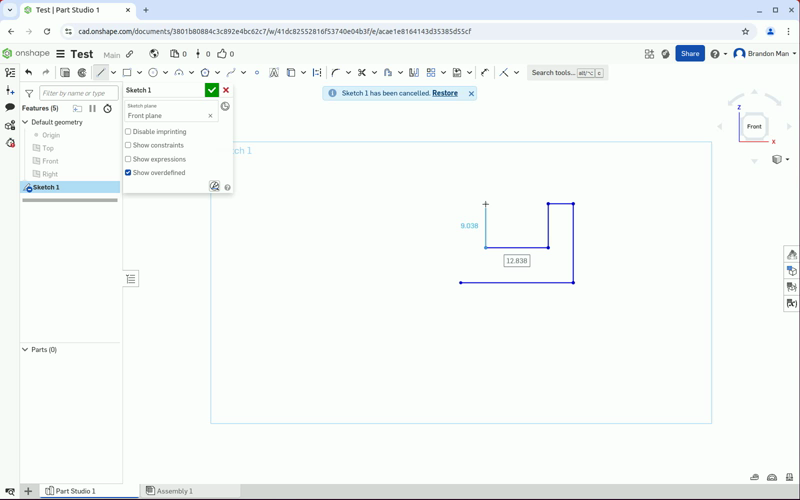
key_down(shift)
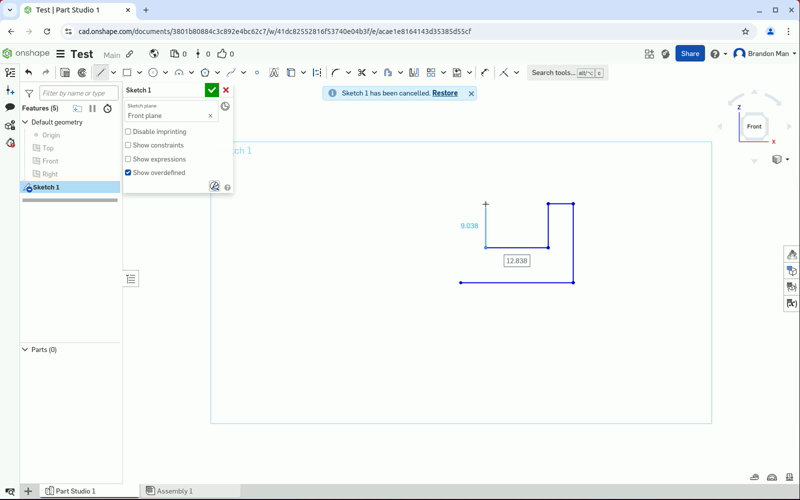
mouse_move(515, 203)
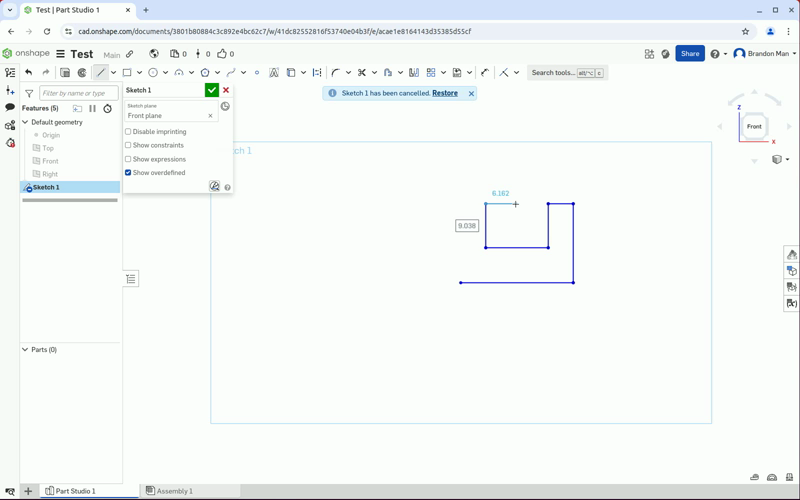
mouse_move(460, 203)
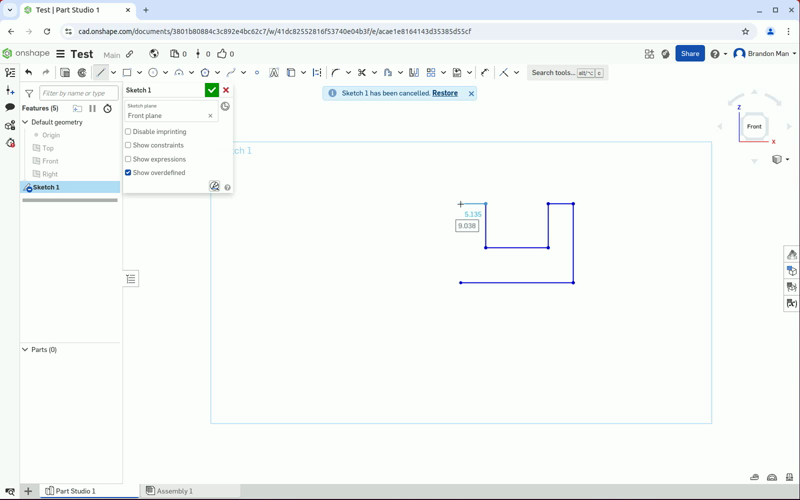
click(460, 203)
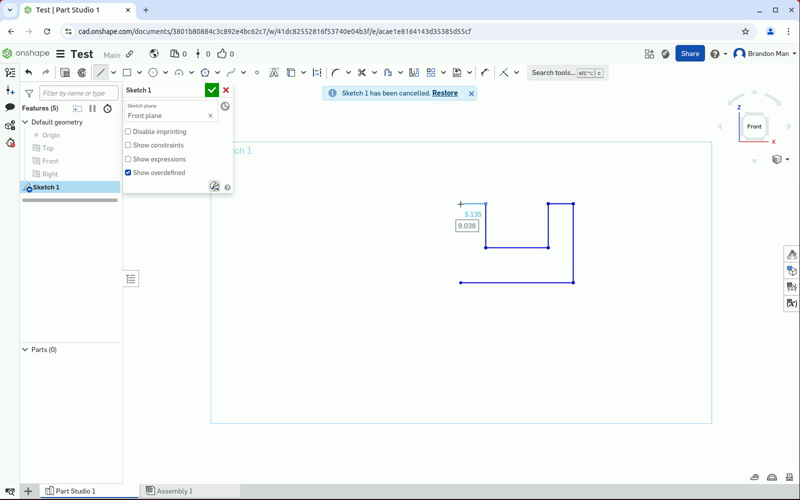
key_up(shift)
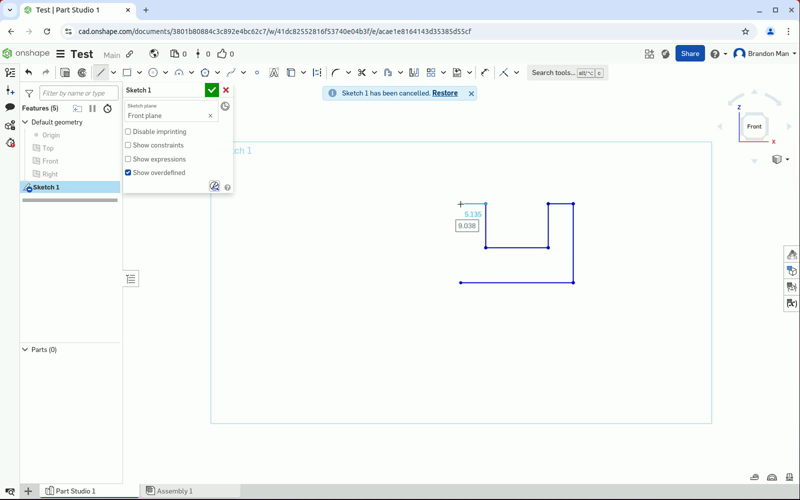
key_down(shift)
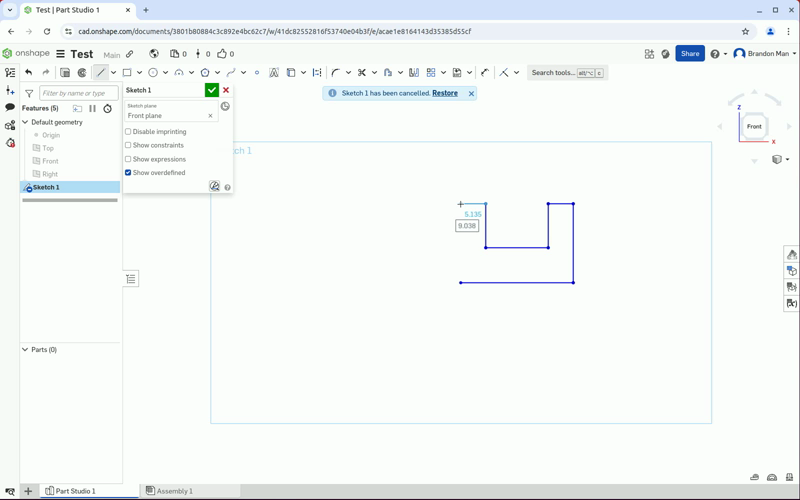
mouse_move(460, 282)
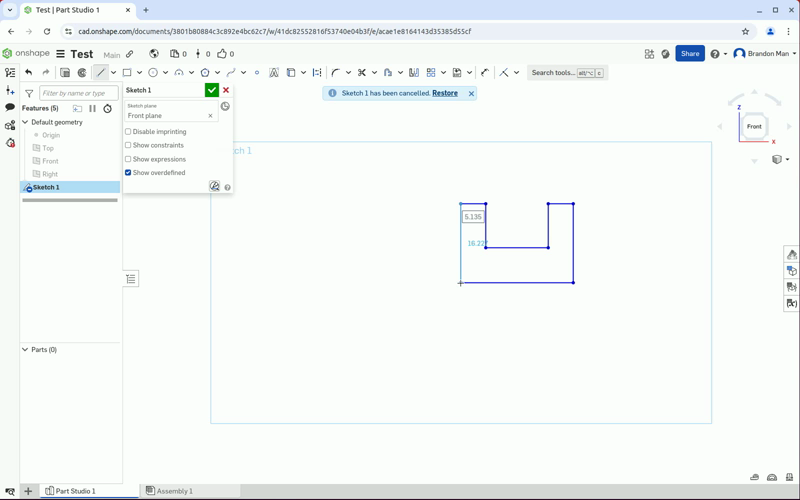
key_up(shift)
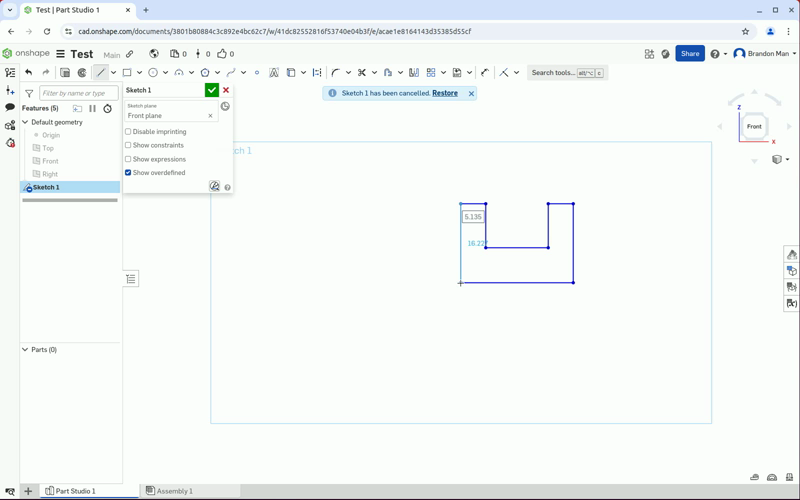
click(460, 282)
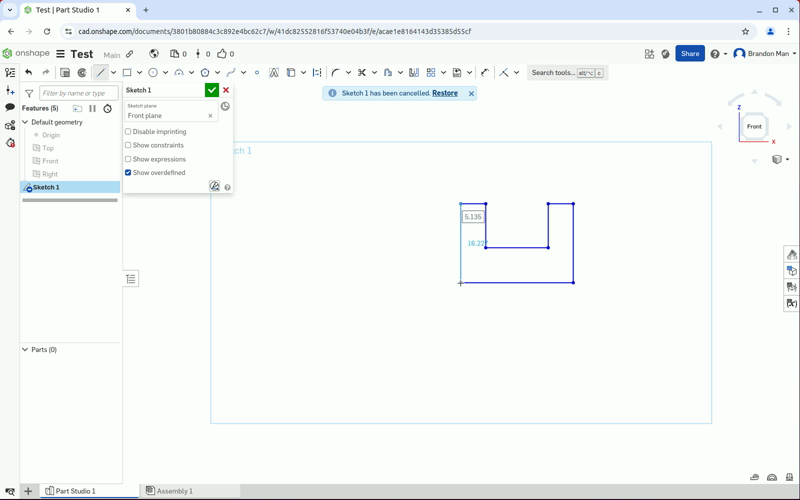
key(esc)
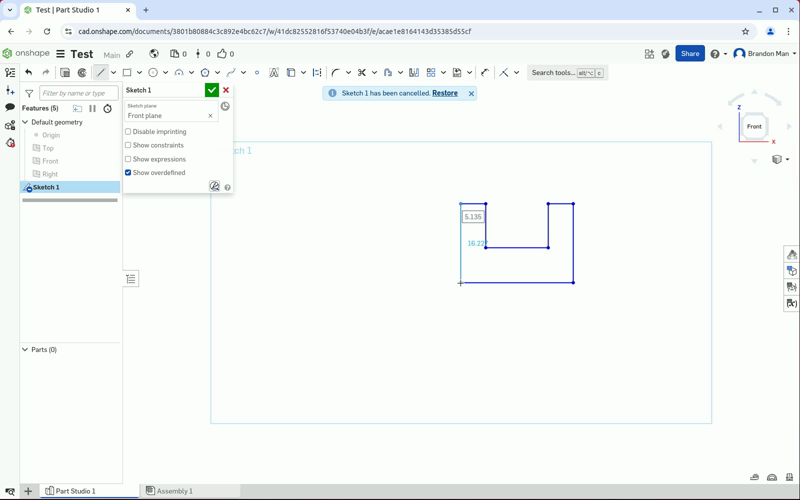
mouse_move(476, 266)
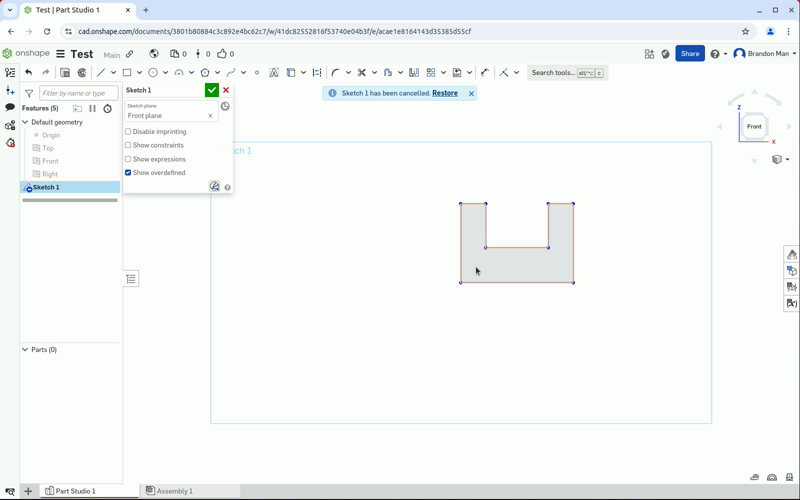
click(476, 266)
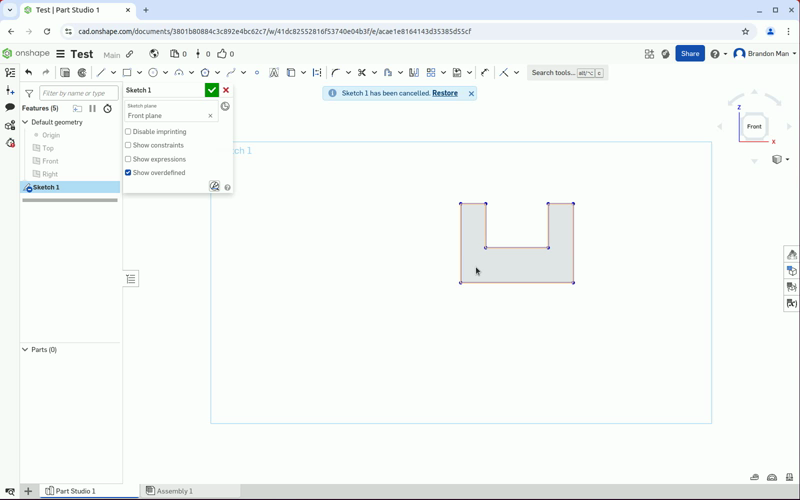
mouse_move(73, 352)
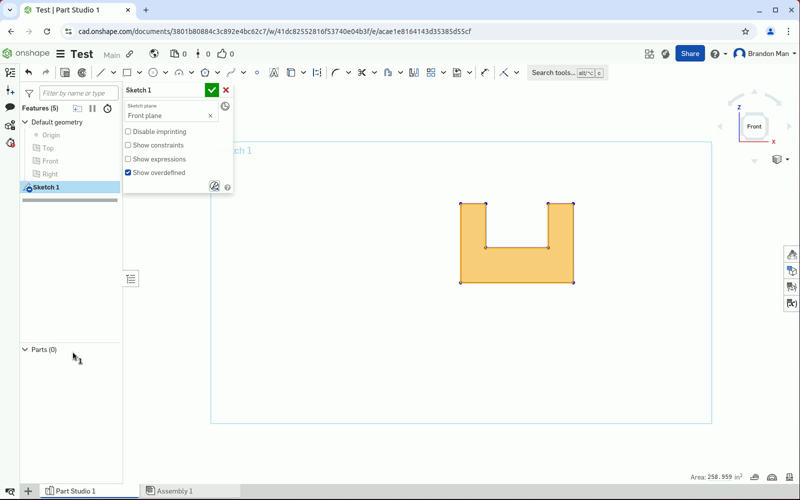
key(shift+y)
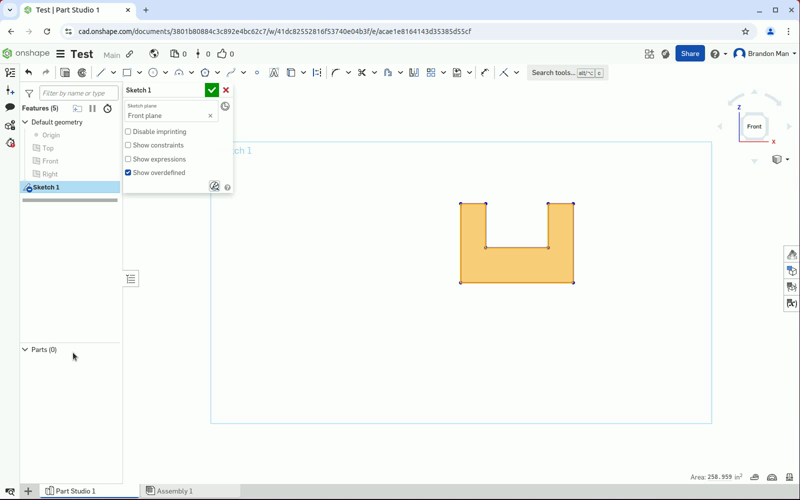
key(shift+e)
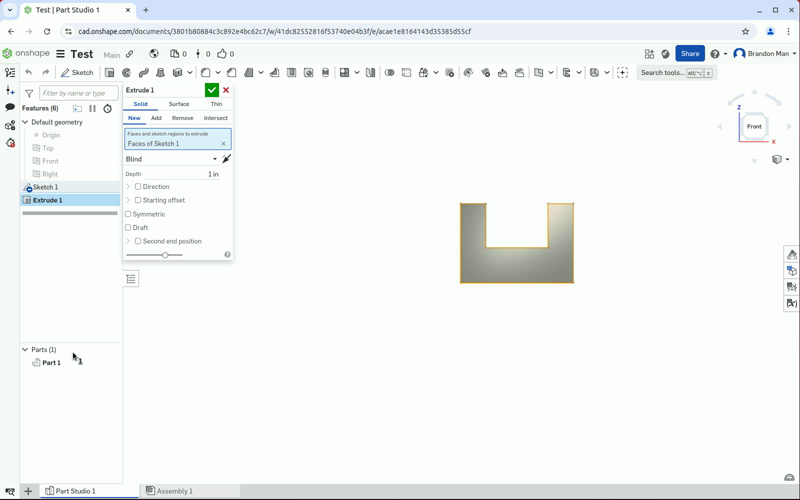
mouse_move(143, 106)
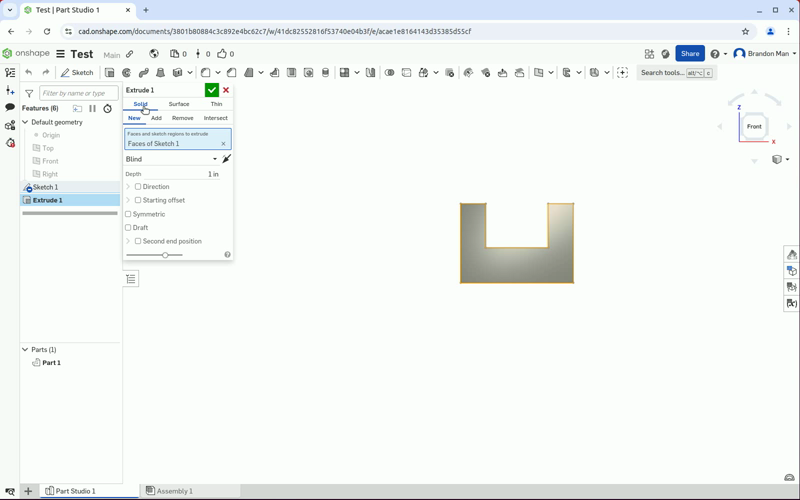
click(143, 106)
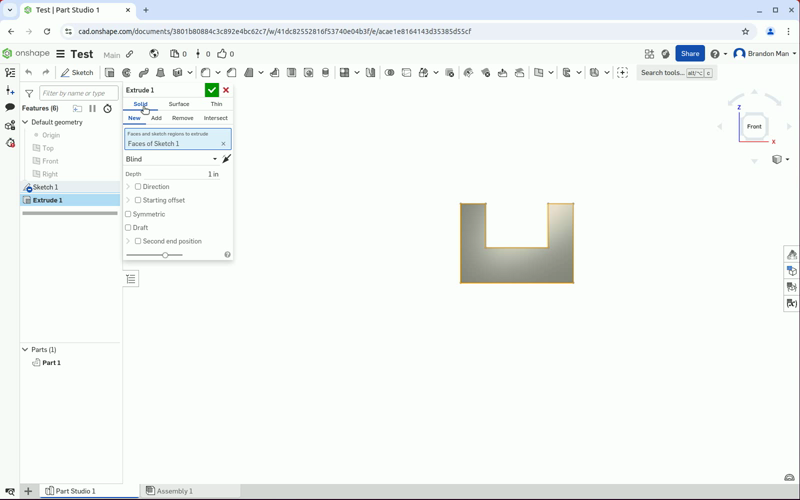
mouse_move(137, 120)
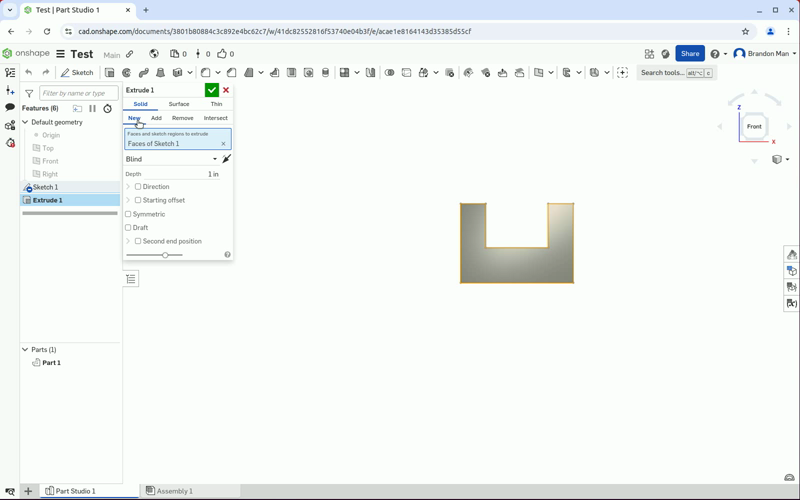
click(137, 120)
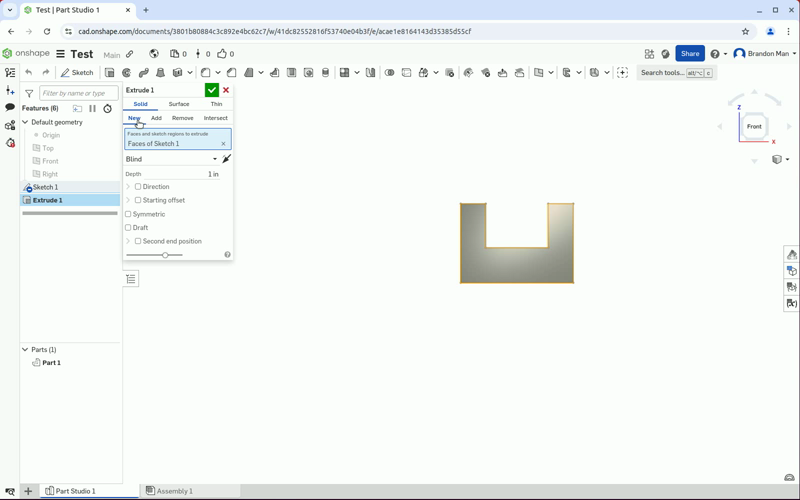
key(tab, 4)
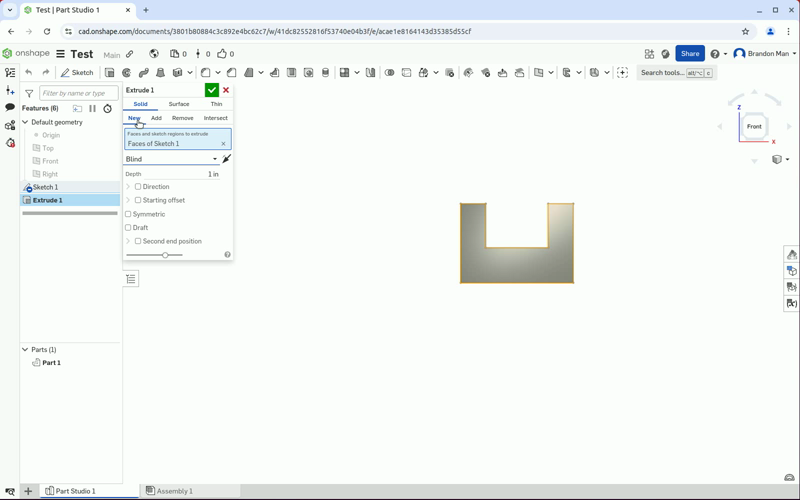
text(-10.351)
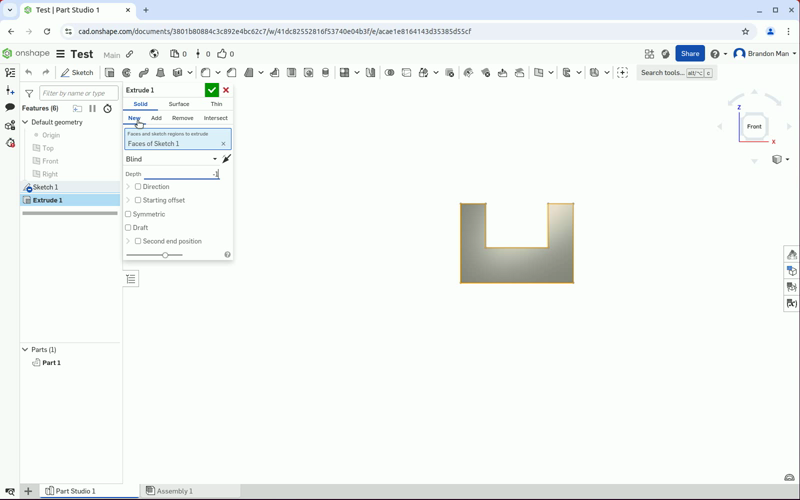
key(enter)
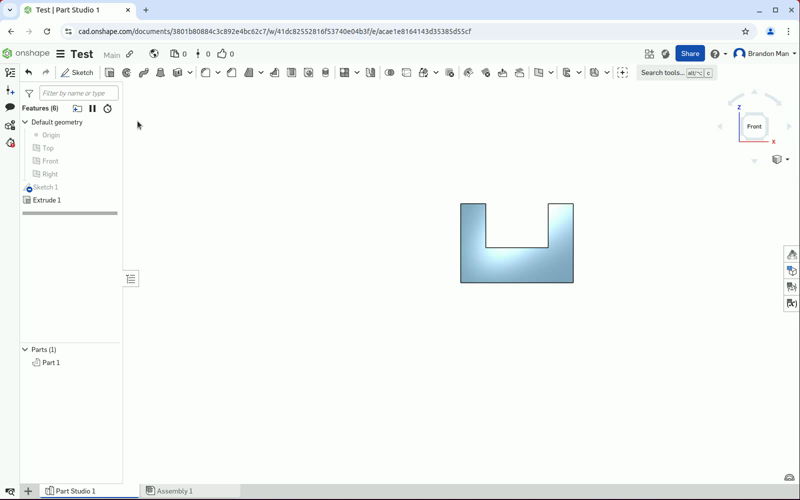
key(shift+h)
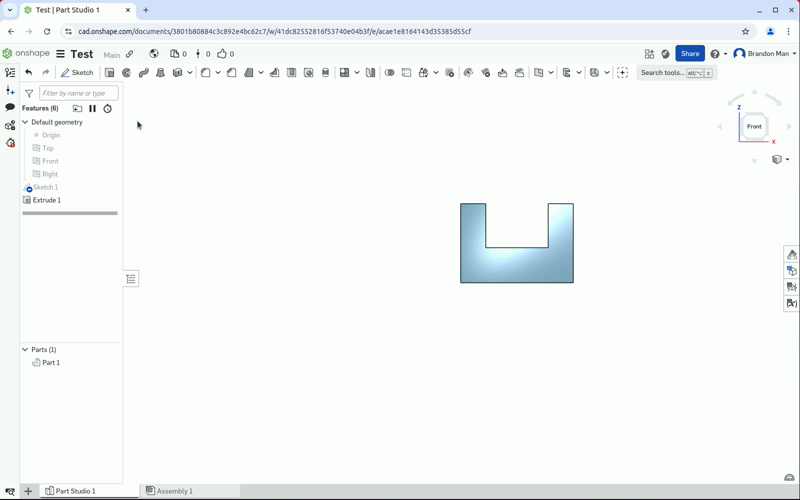
key(shift+h)
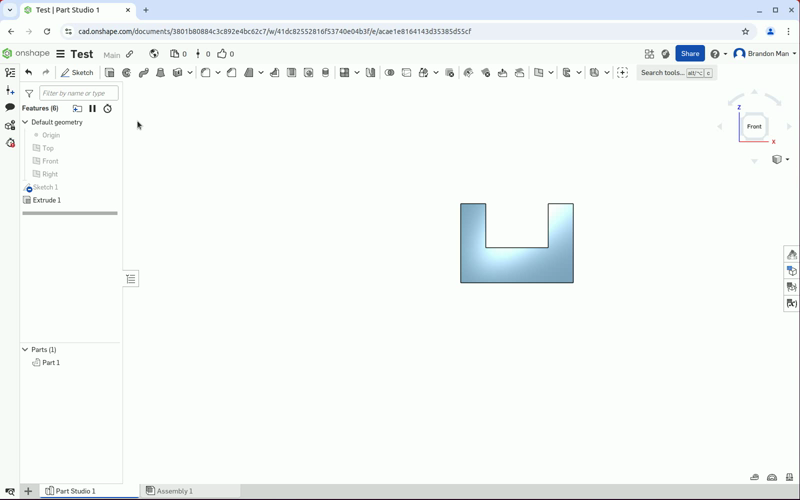
mouse_move(73, 189)
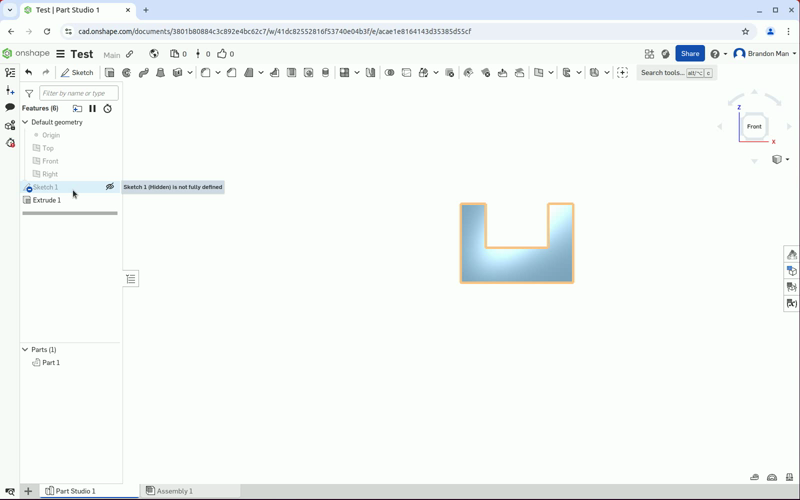
click(73, 189)
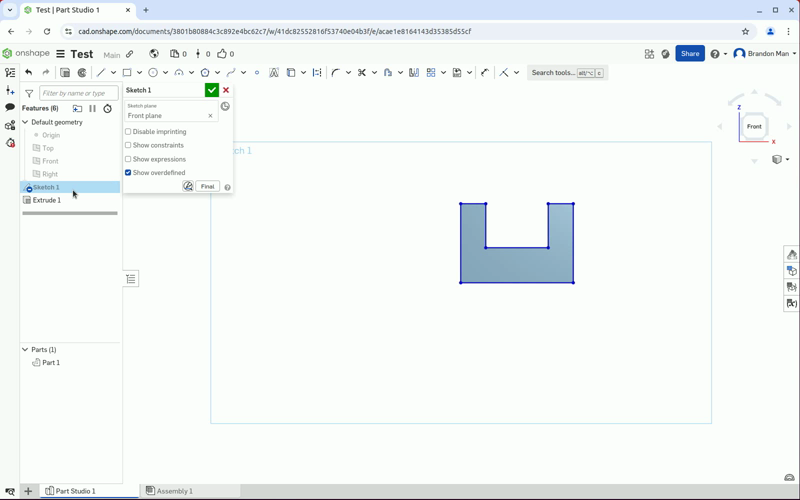
mouse_move(229, 92)
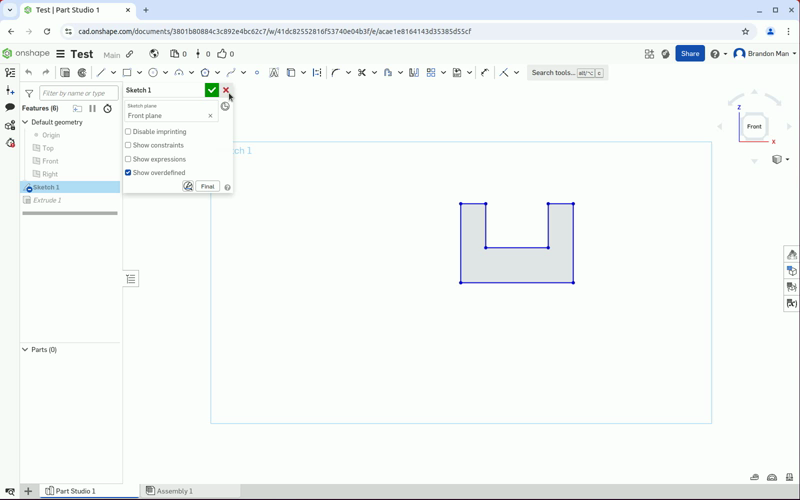
click(229, 92)
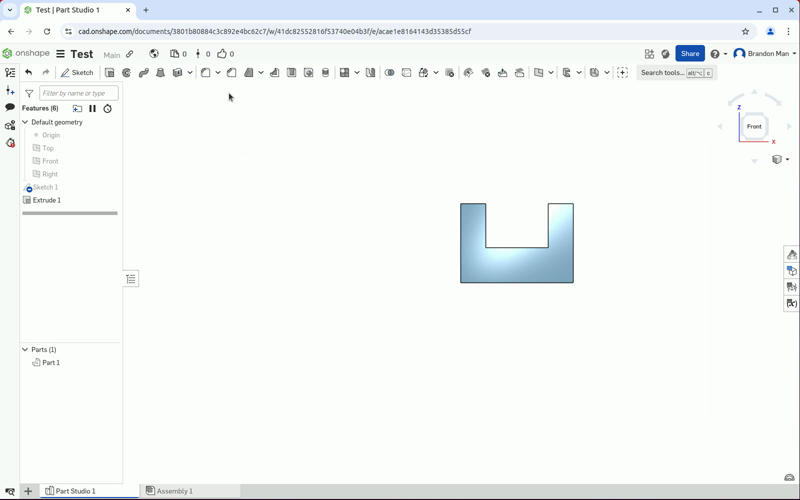
mouse_move(73, 352)
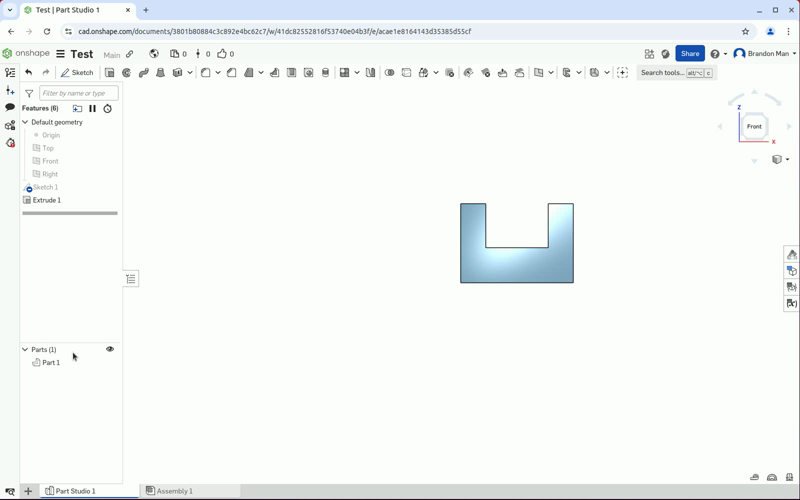
key(y)
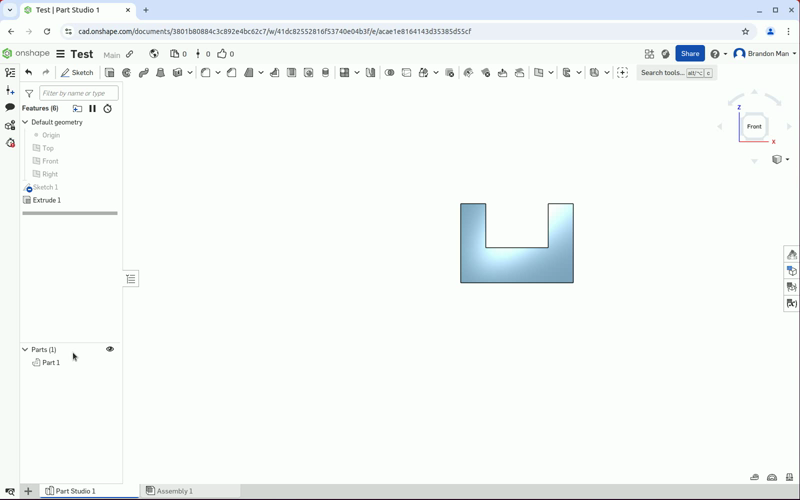
key(shift+p)
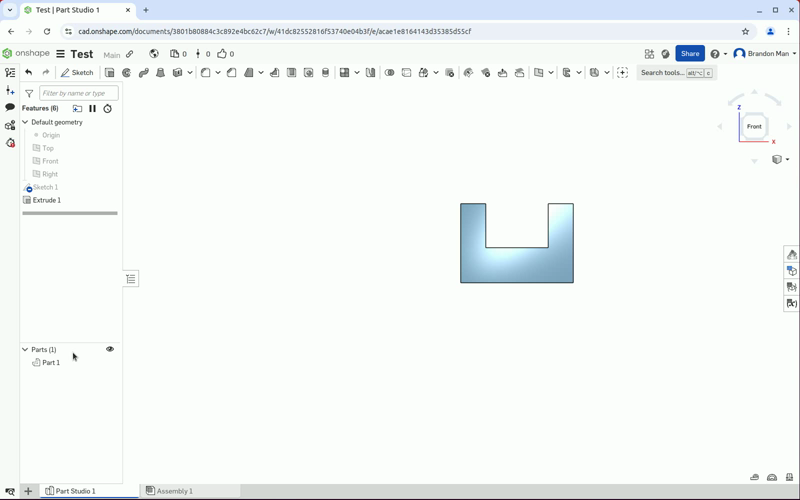
key(space)
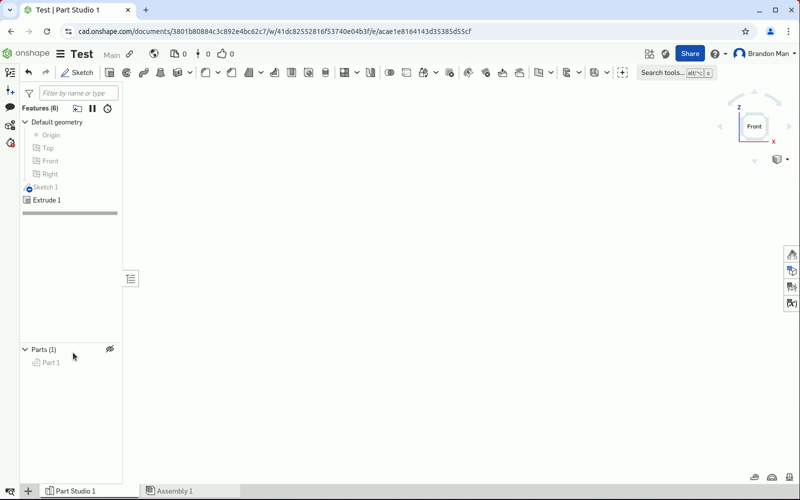
key_down(shift)
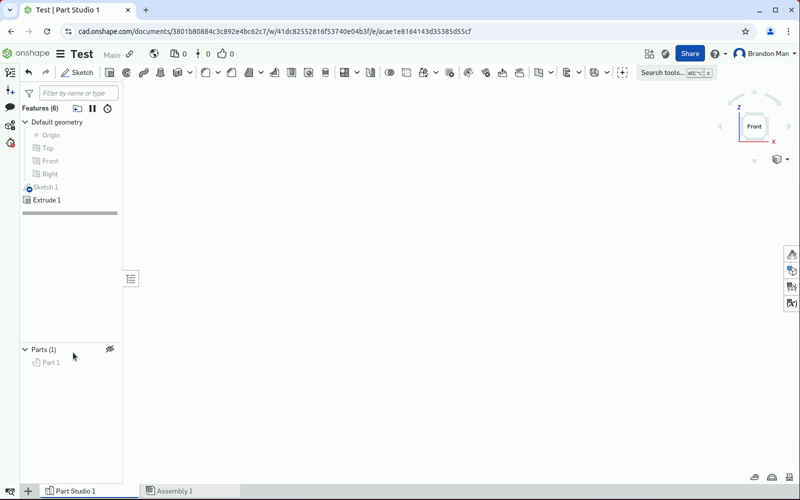
key(down)
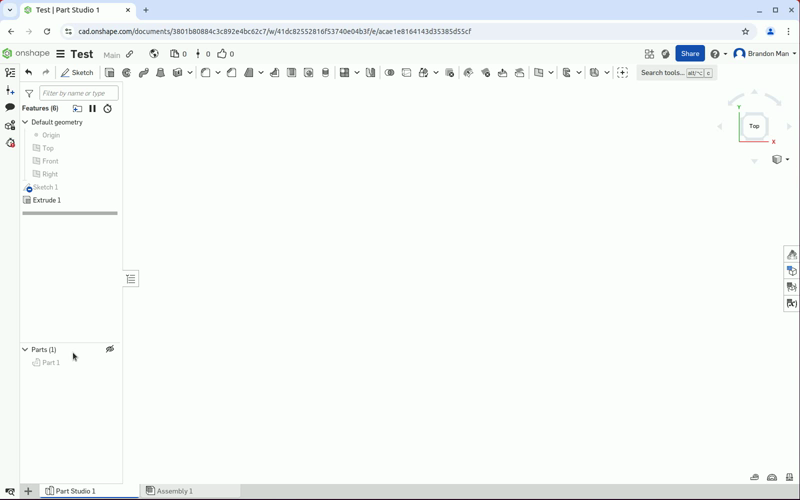
key_up(shift)
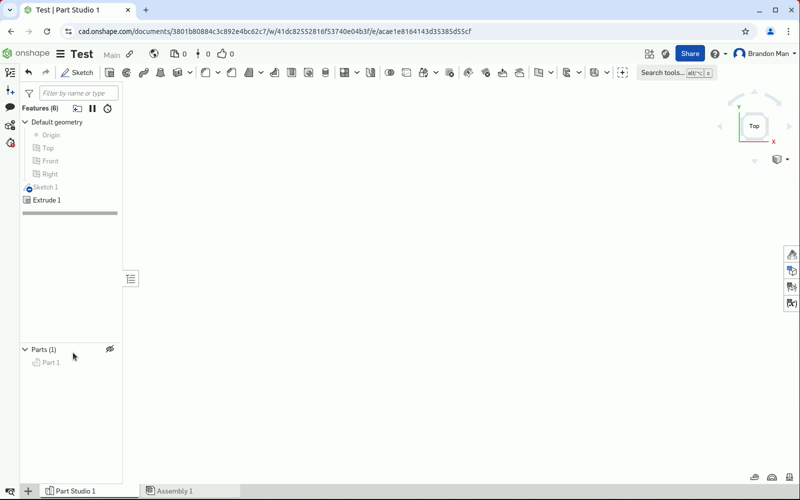
mouse_move(73, 352)
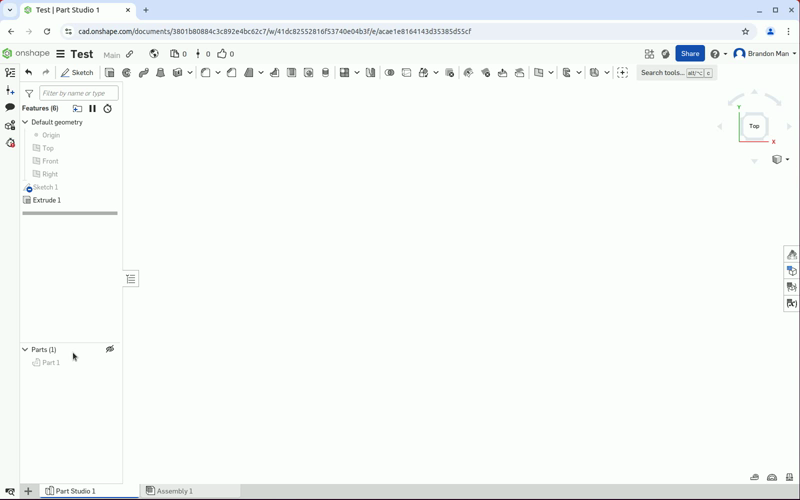
key(shift+y)
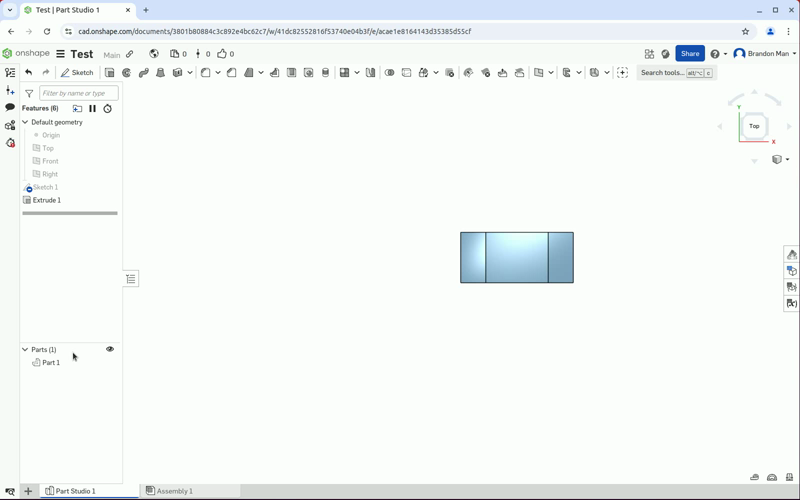
mouse_move(541, 75)
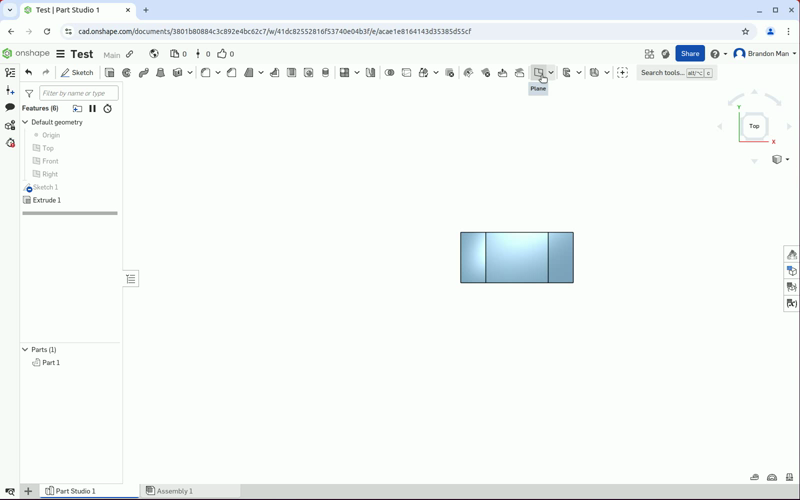
click(541, 75)
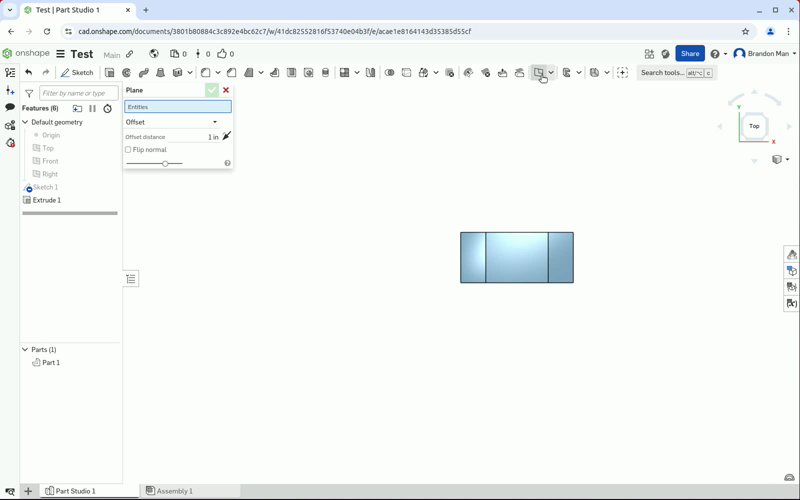
mouse_move(73, 150)
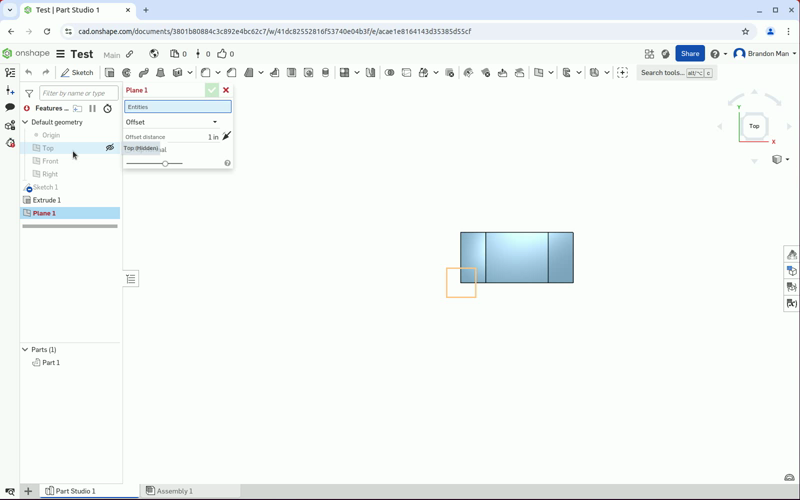
click(73, 150)
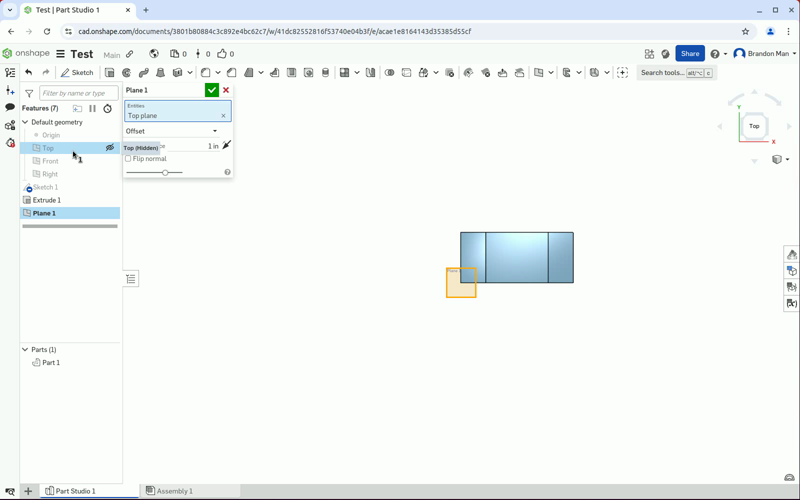
key(tab, 2)
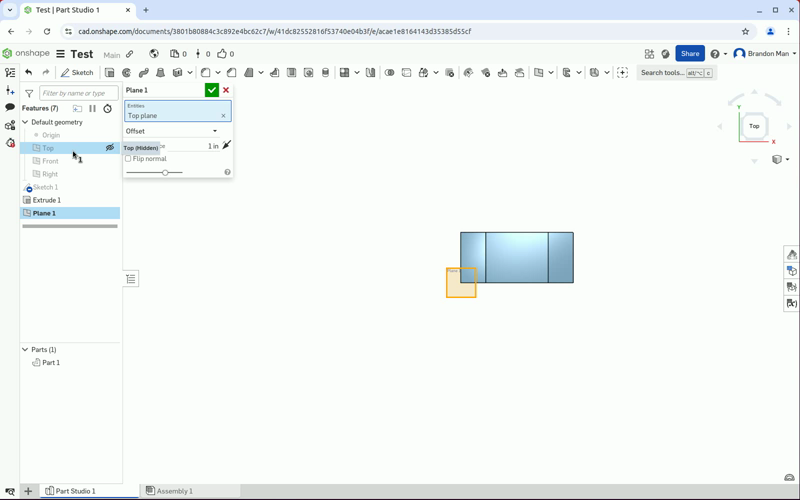
text(16.361)
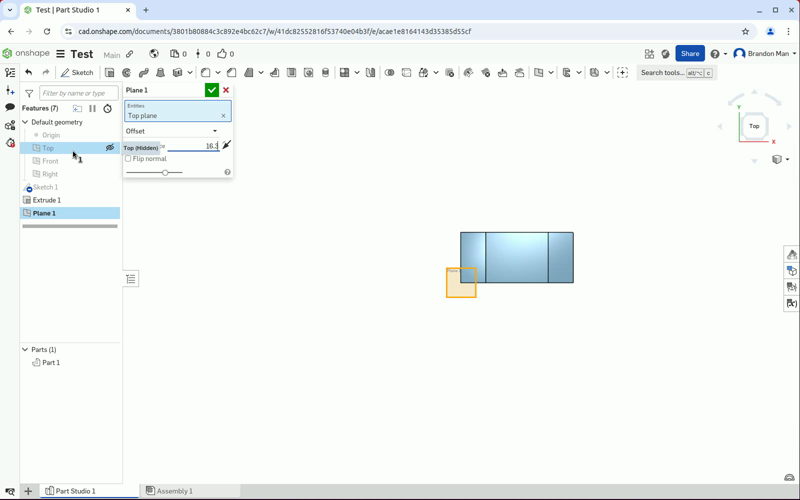
key(enter, 2)
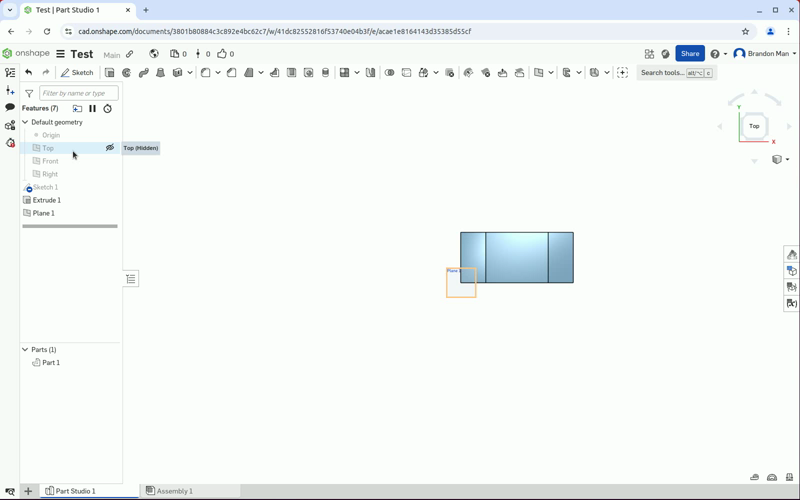
key(shift+s)
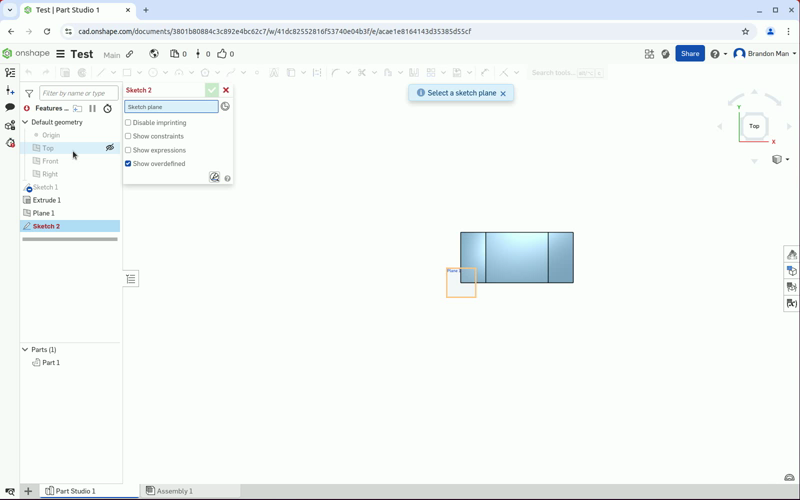
mouse_move(73, 215)
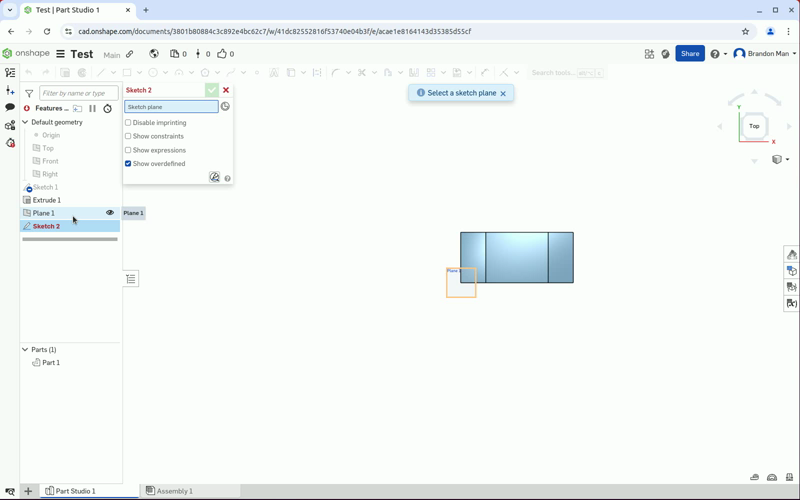
click(73, 215)
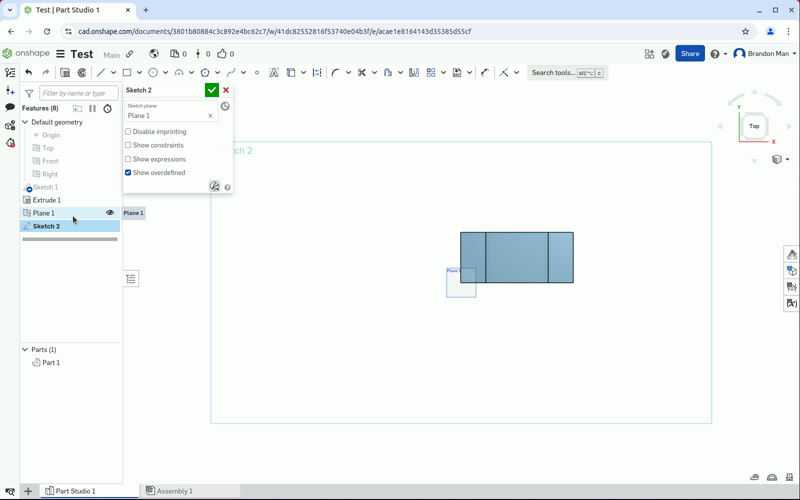
mouse_move(73, 352)
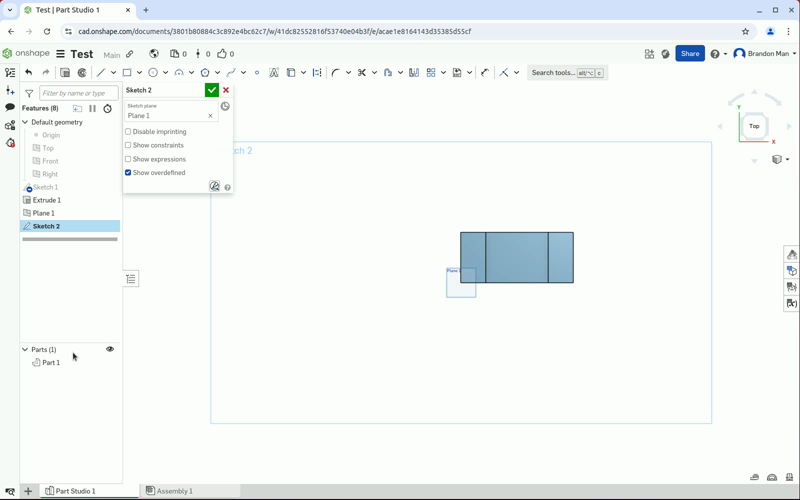
key(y)
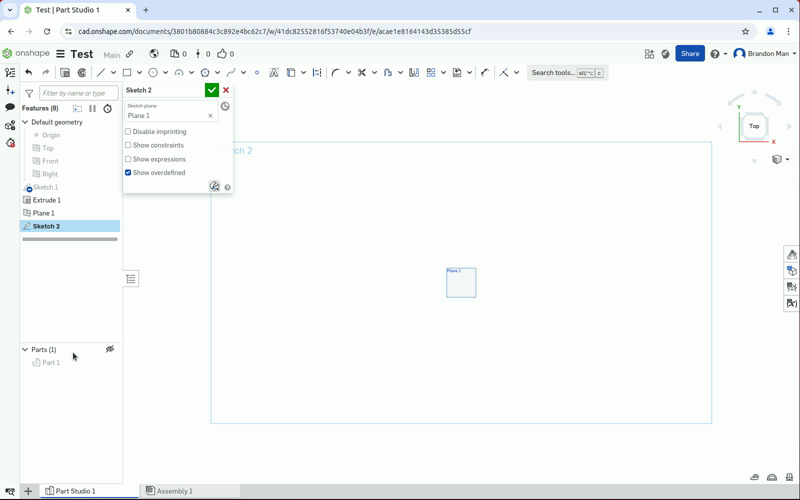
key(l)
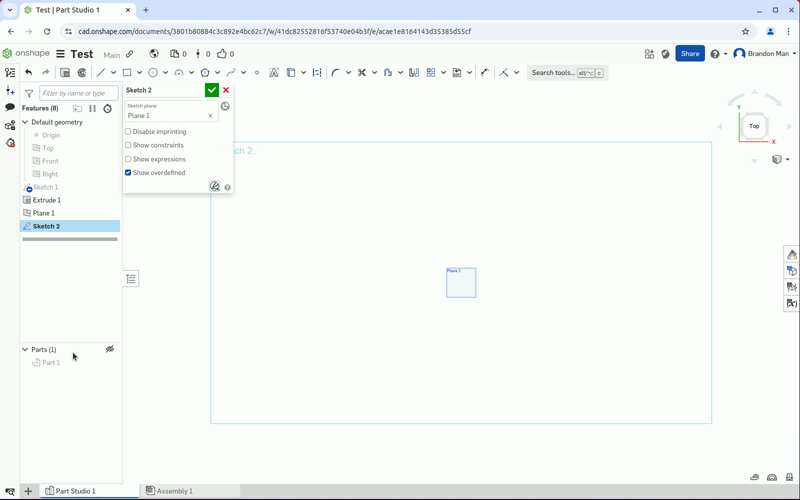
key_down(shift)
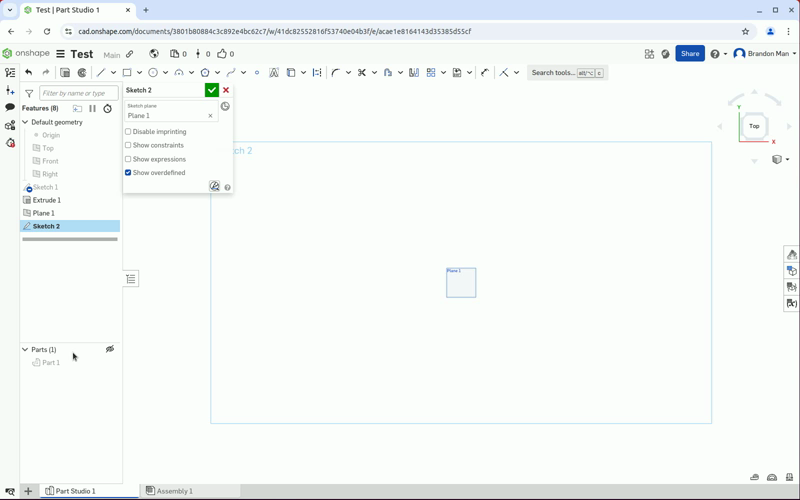
mouse_move(547, 273)
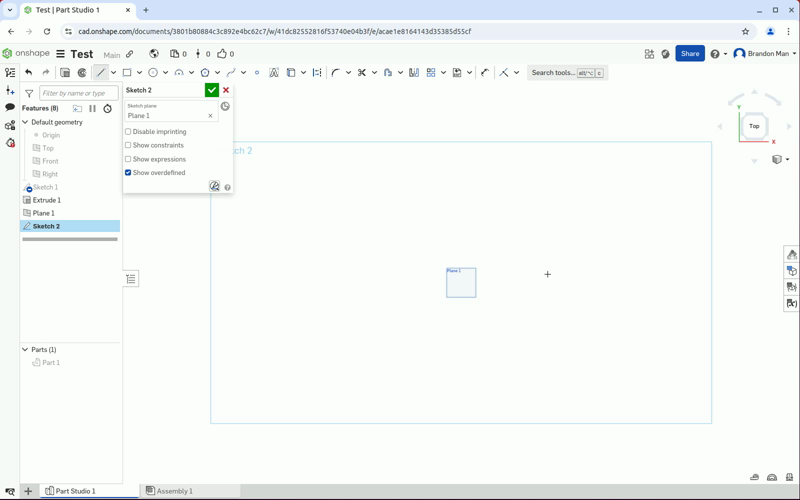
click(547, 273)
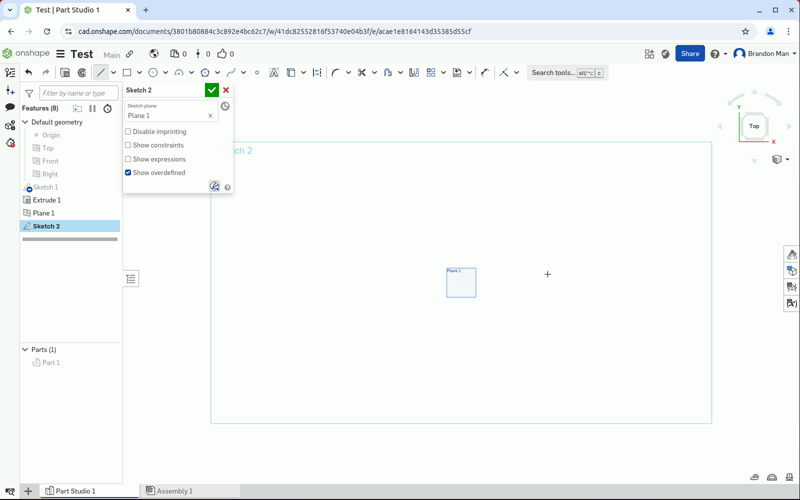
key_up(shift)
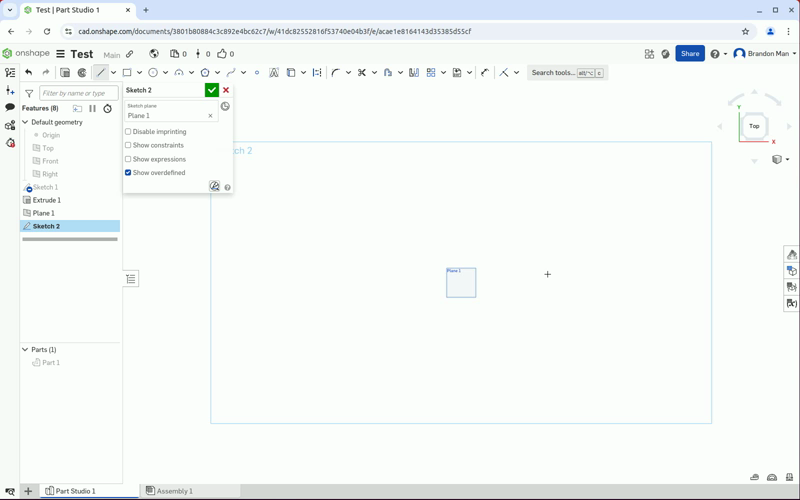
key_down(shift)
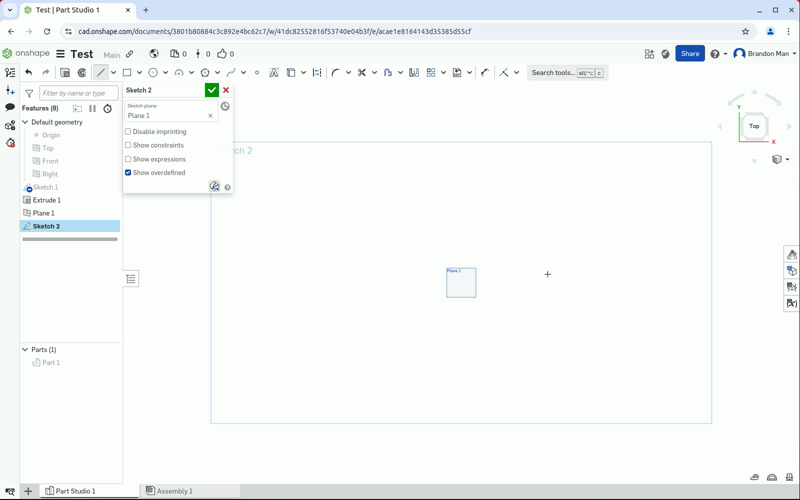
mouse_move(577, 273)
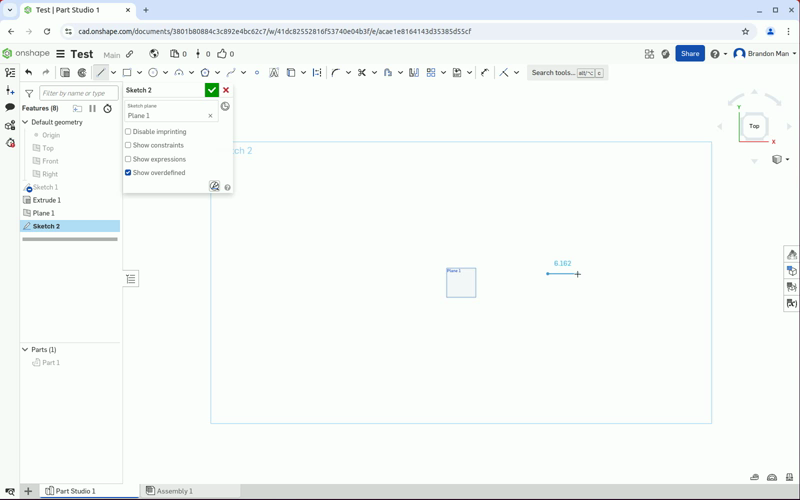
mouse_move(574, 273)
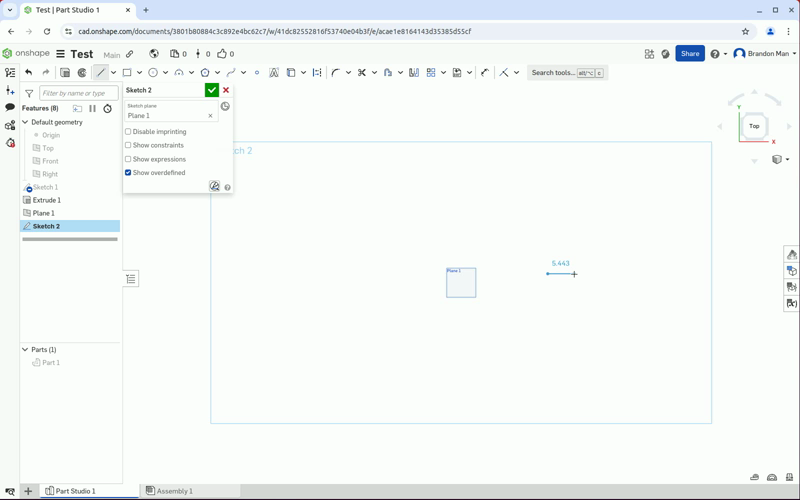
click(574, 273)
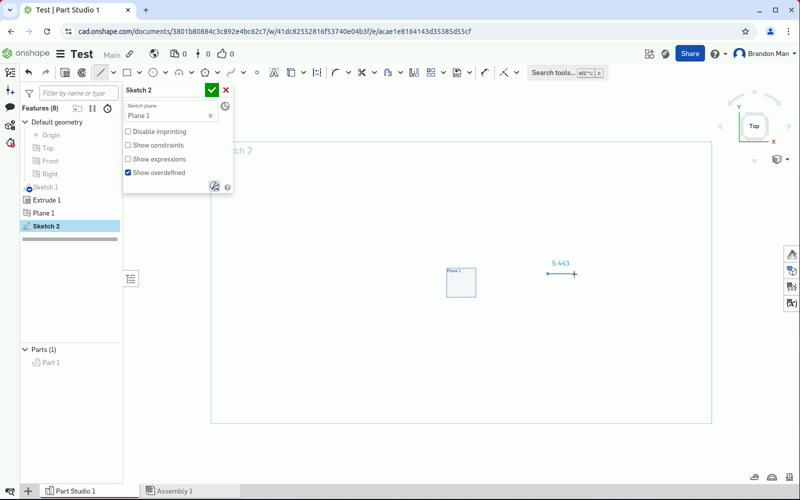
key_up(shift)
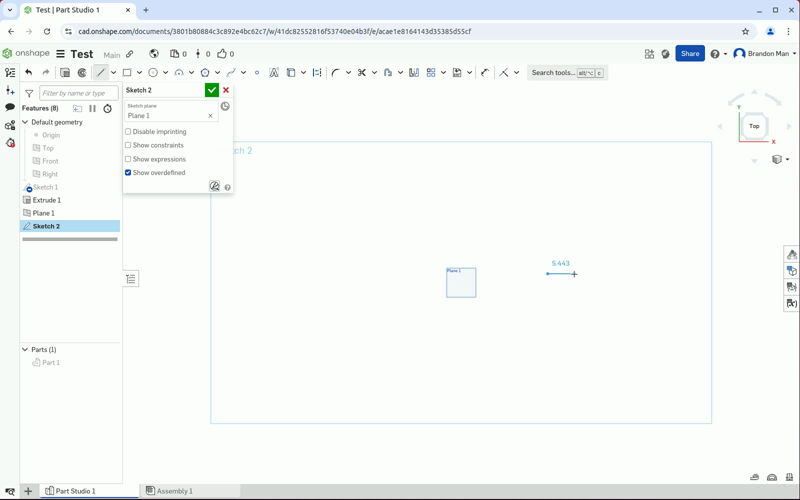
key_down(shift)
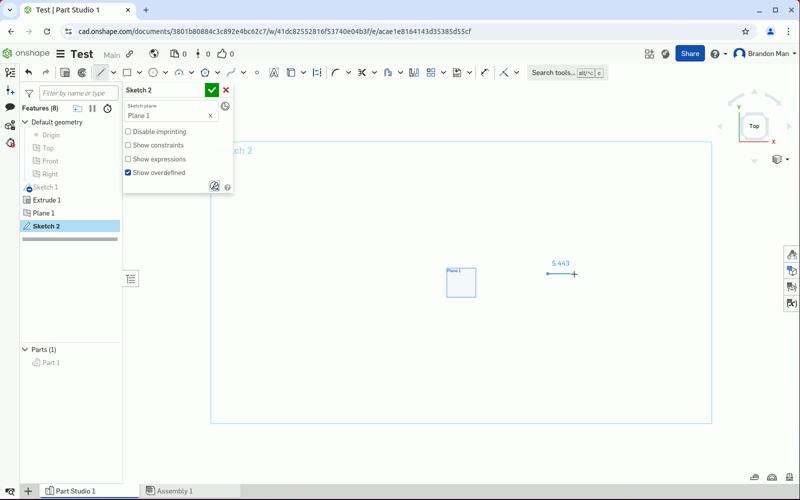
mouse_move(589, 273)
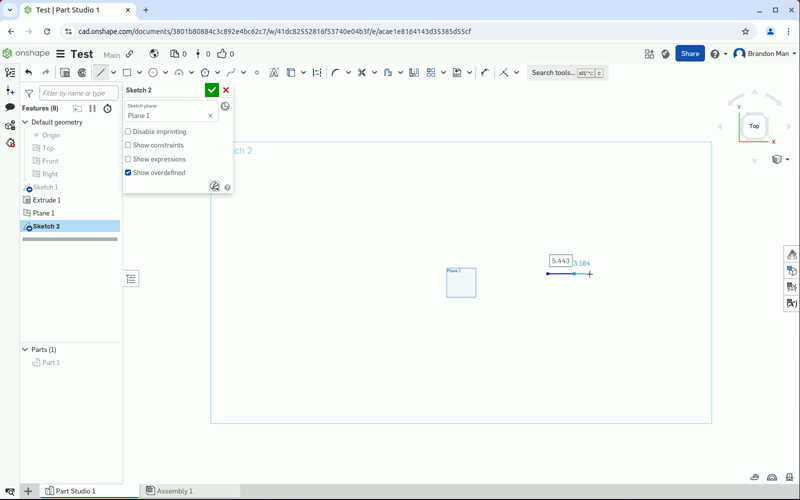
mouse_move(574, 257)
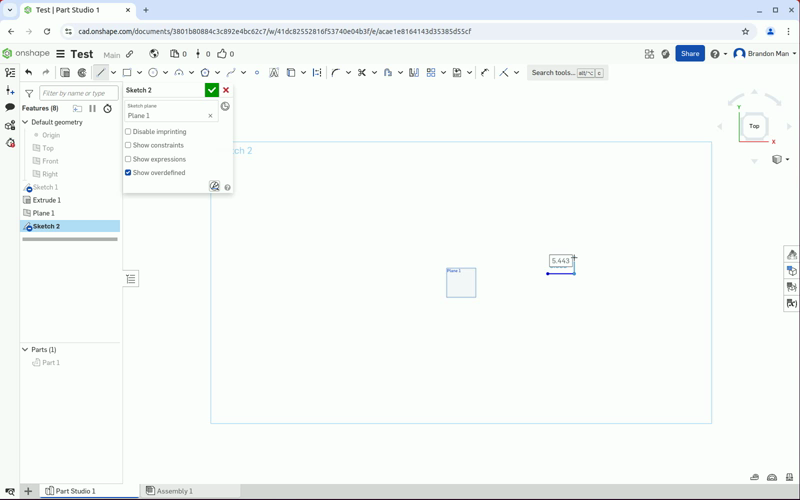
click(574, 257)
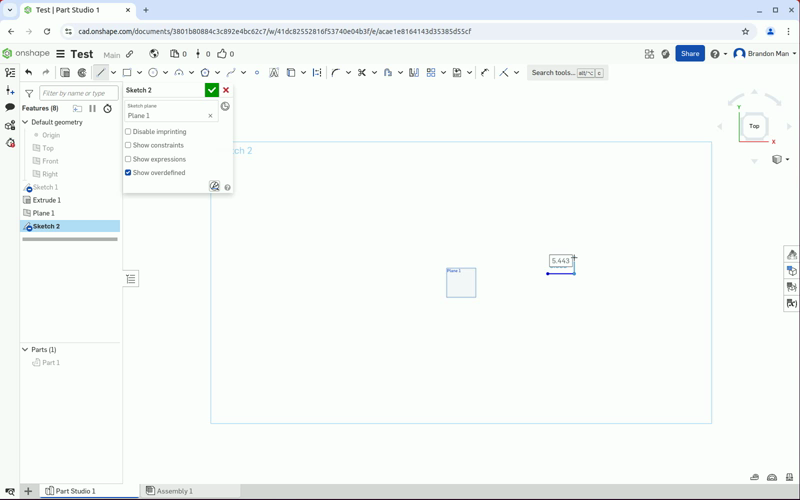
key_up(shift)
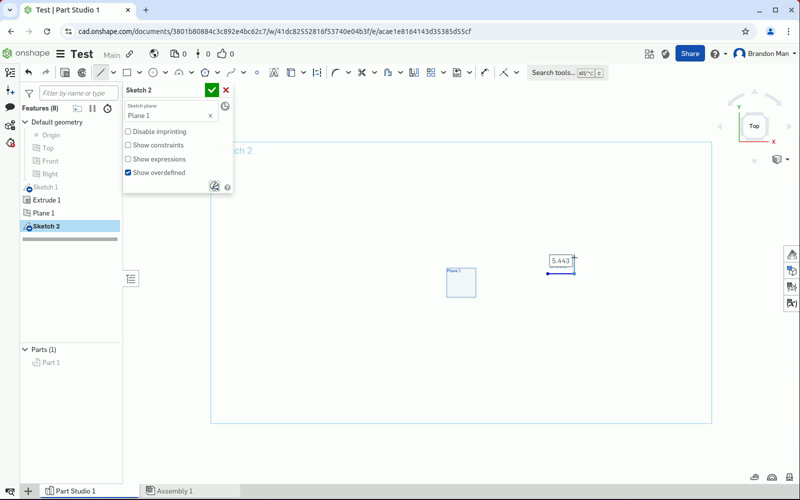
key_down(shift)
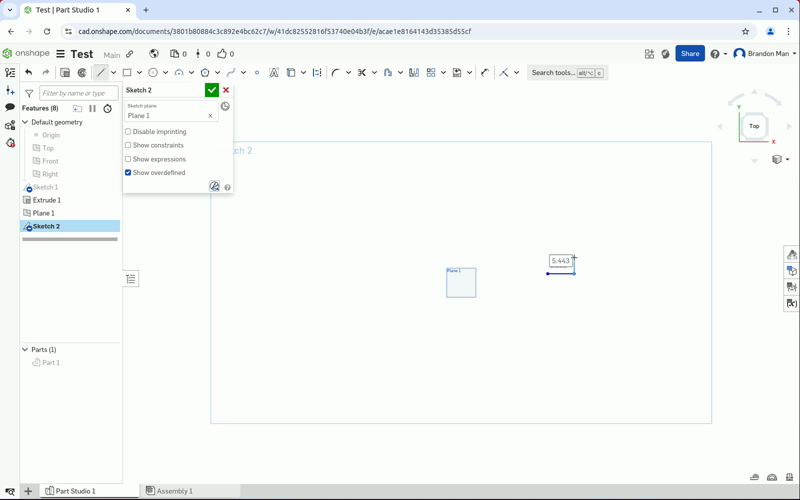
mouse_move(589, 257)
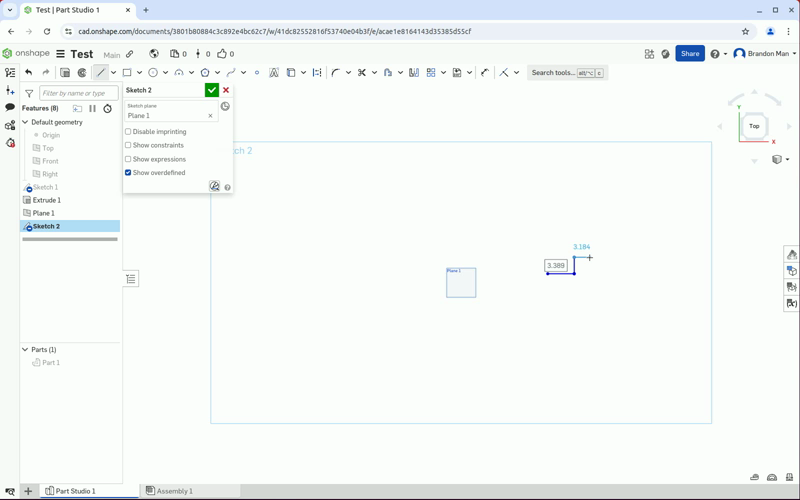
mouse_move(547, 257)
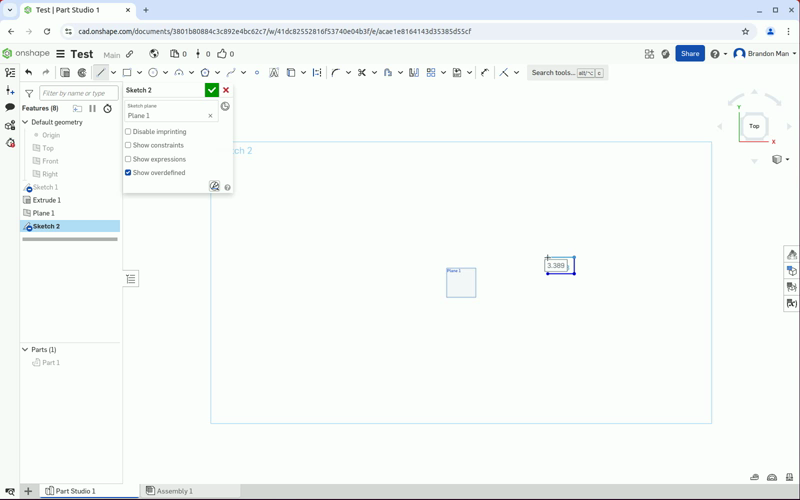
click(547, 257)
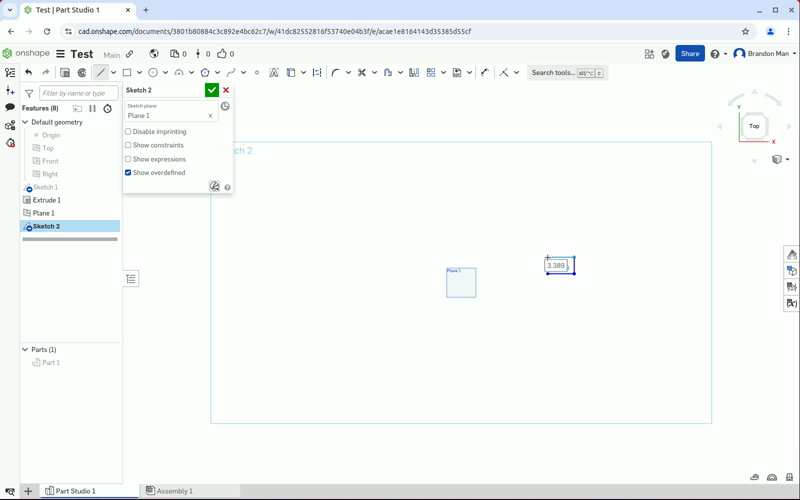
key_up(shift)
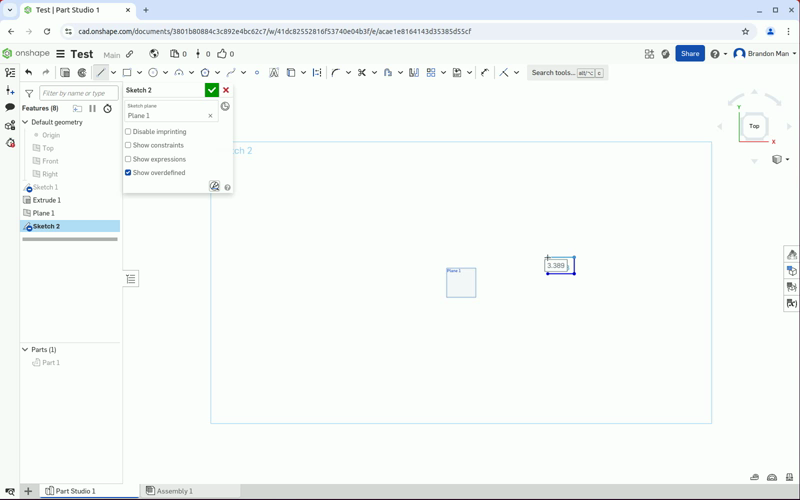
mouse_move(577, 257)
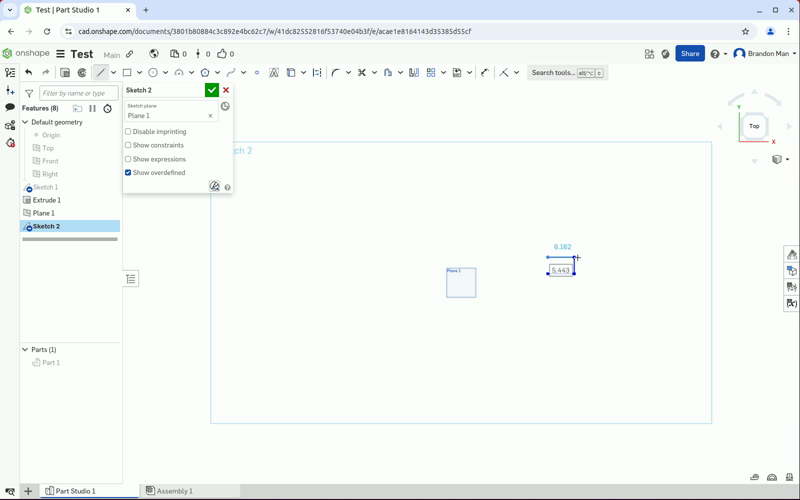
key_down(shift)
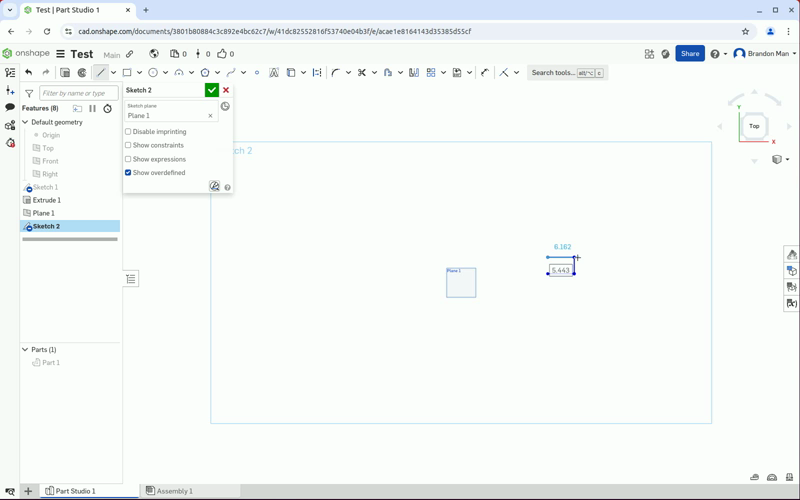
mouse_move(547, 273)
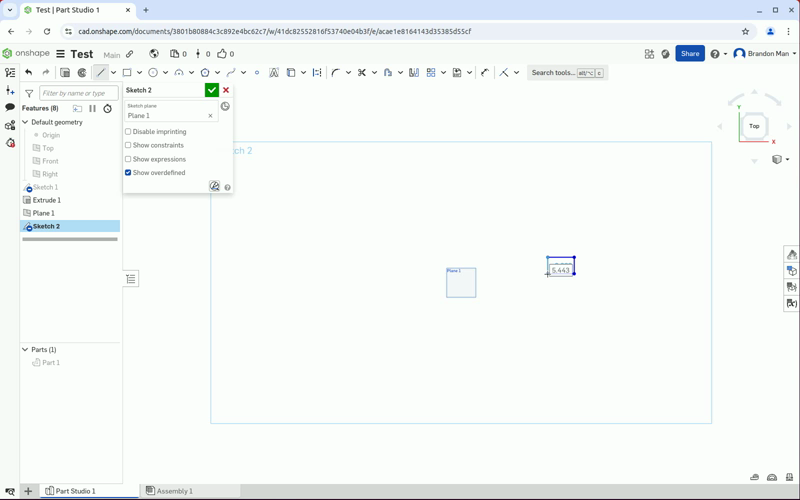
key_up(shift)
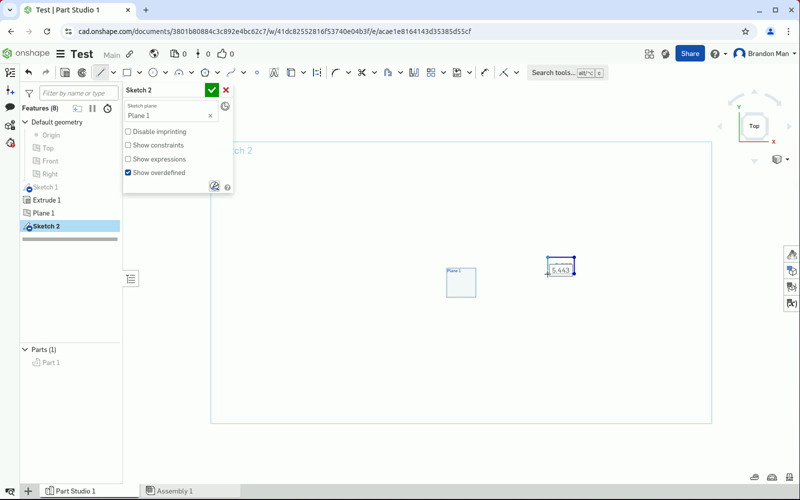
click(547, 273)
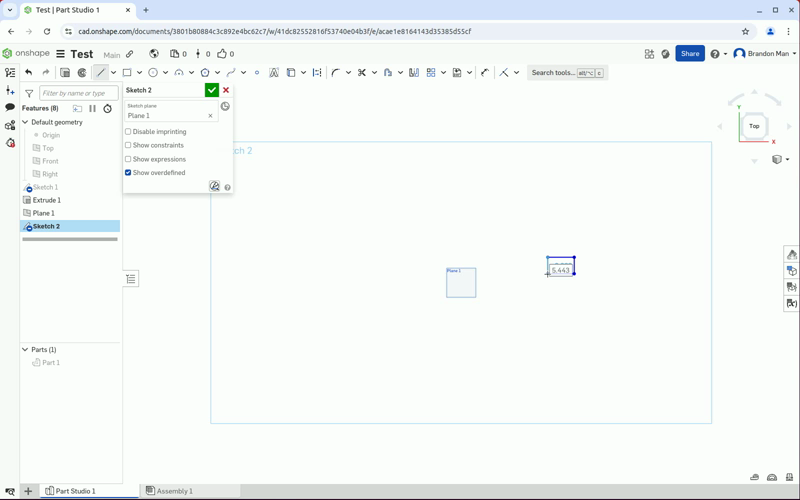
key(esc)
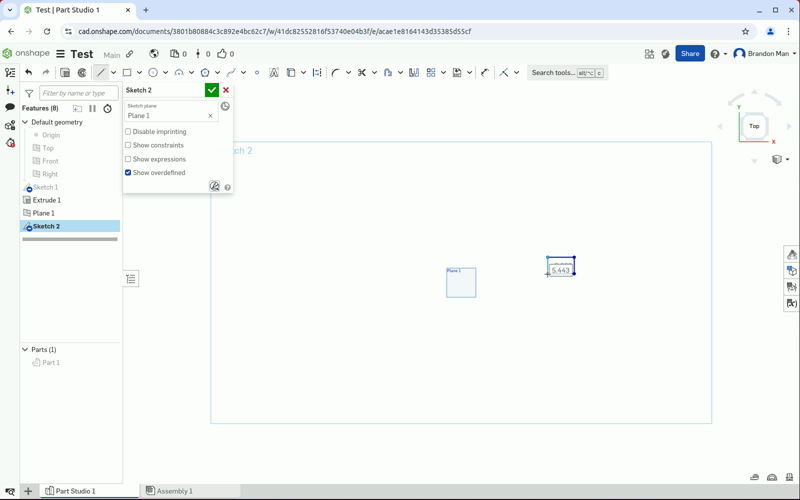
mouse_move(560, 259)
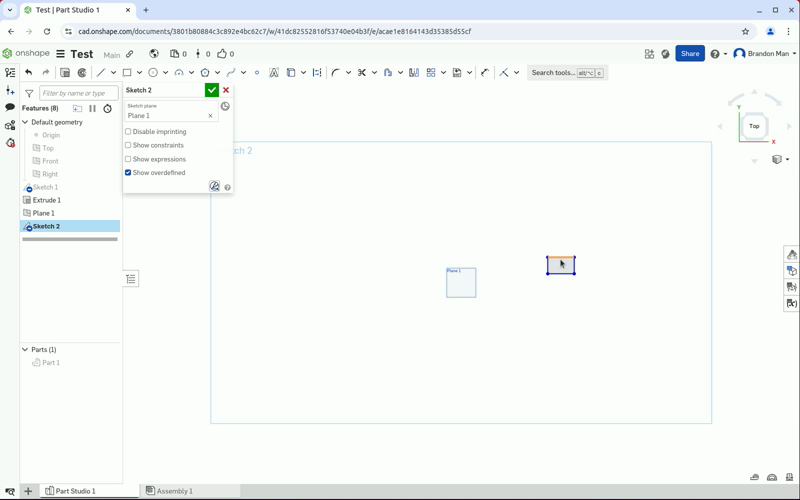
scroll(6)
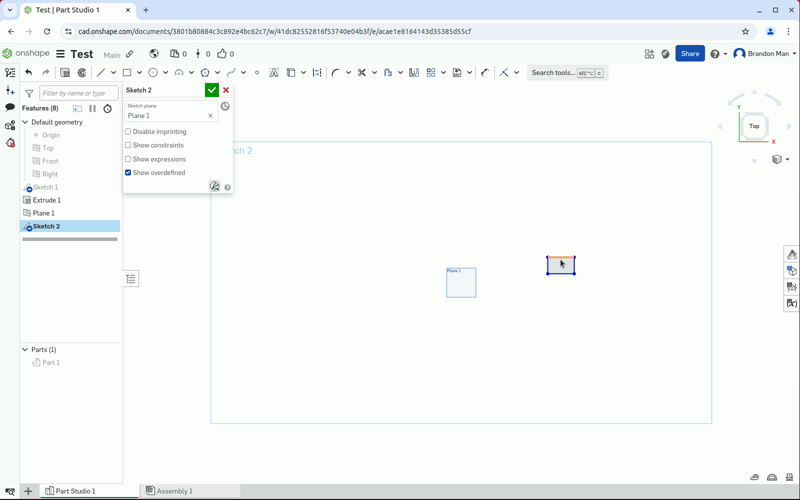
scroll(6)
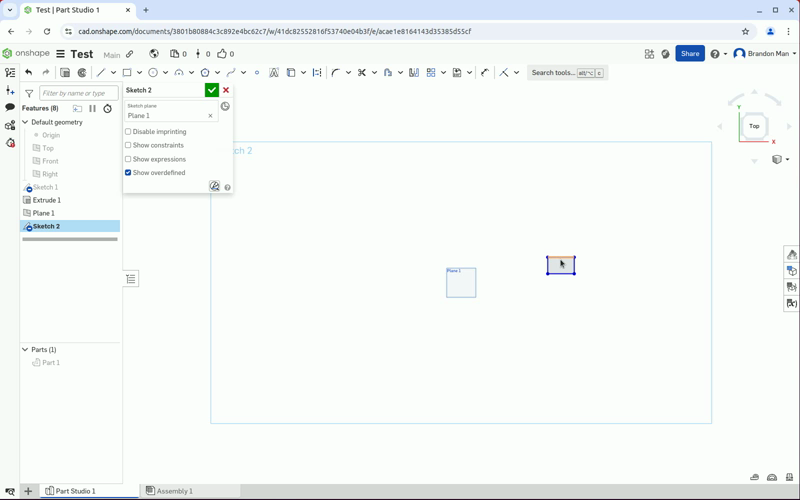
scroll(6)
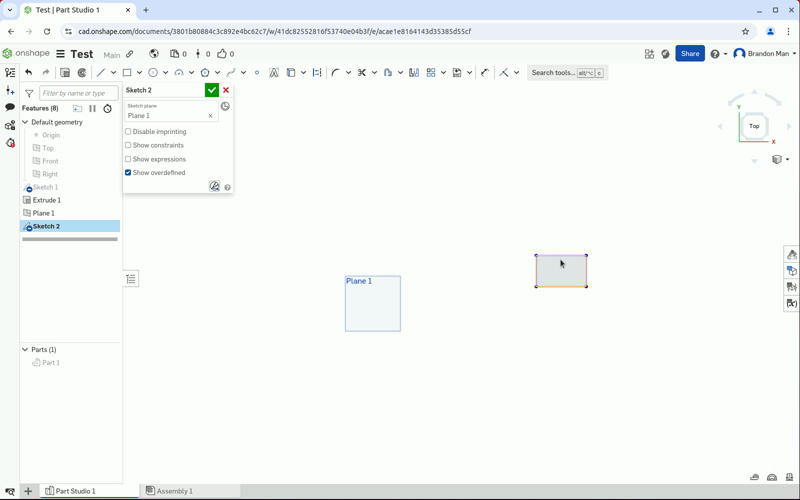
scroll(6)
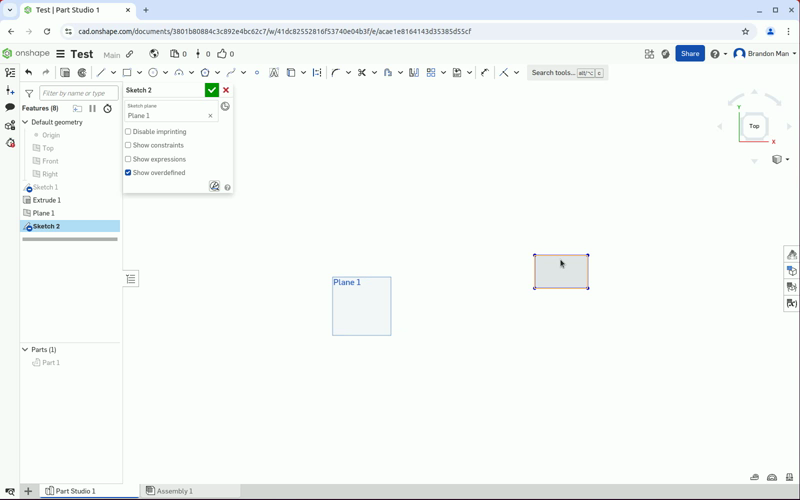
scroll(6)
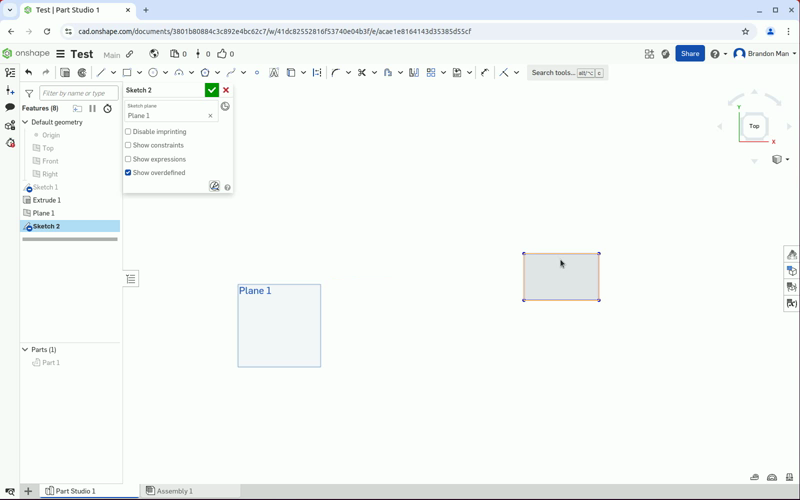
scroll(6)
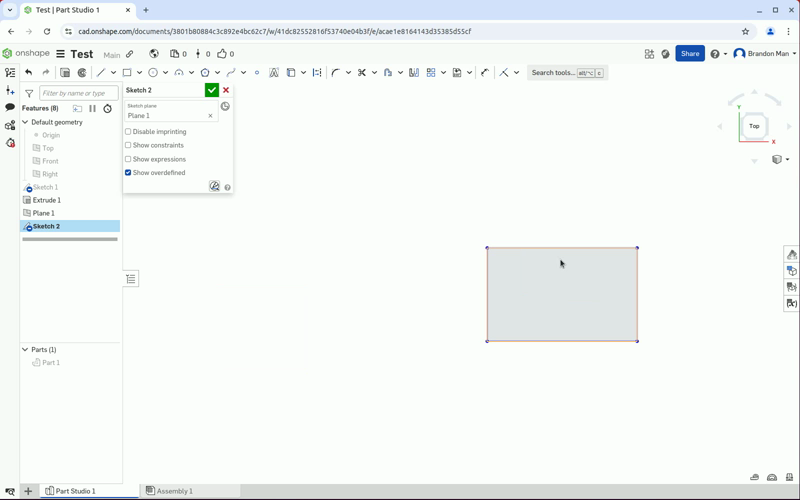
scroll(6)
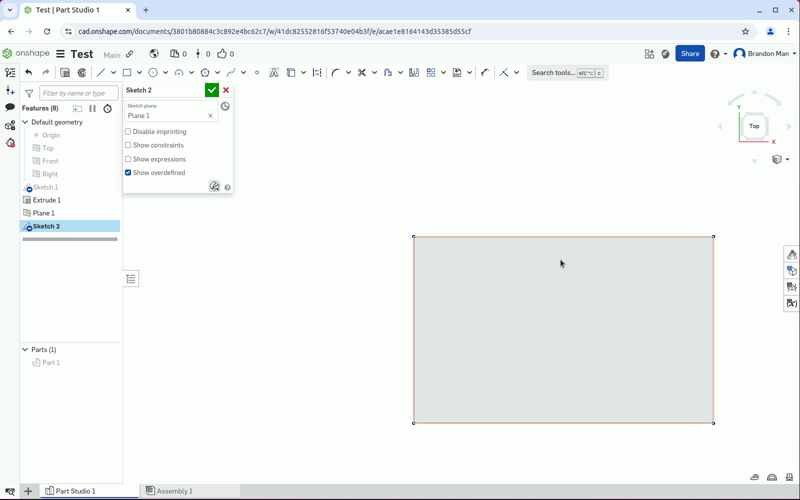
click(560, 259)
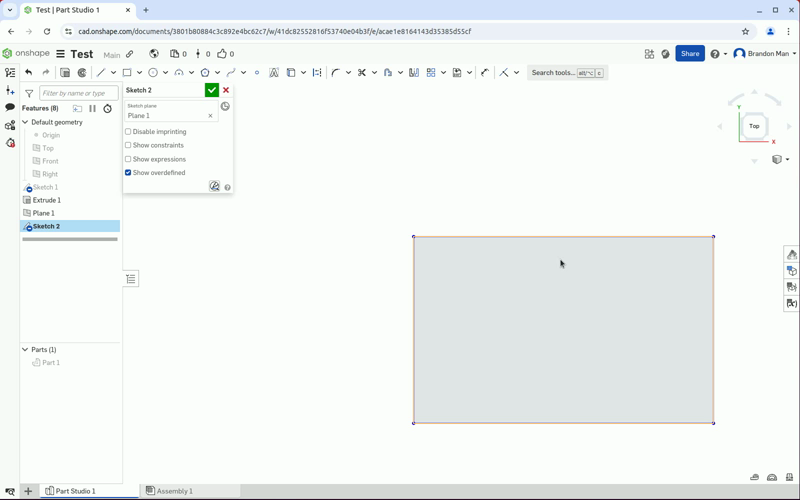
scroll(-6)
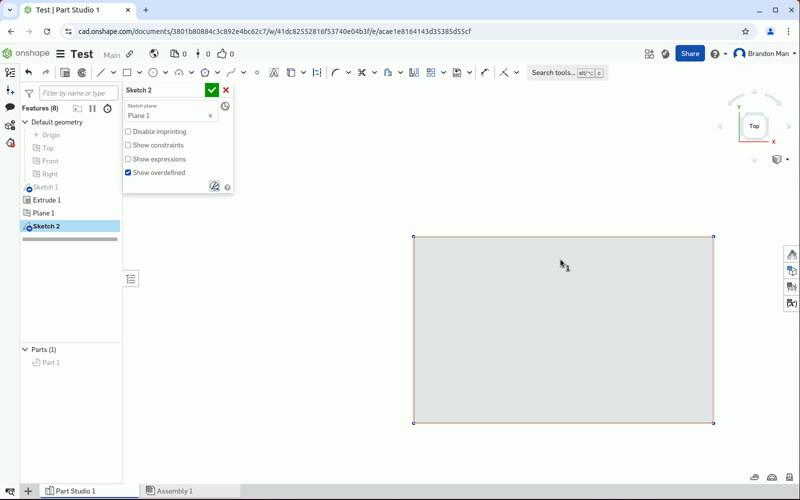
scroll(-6)
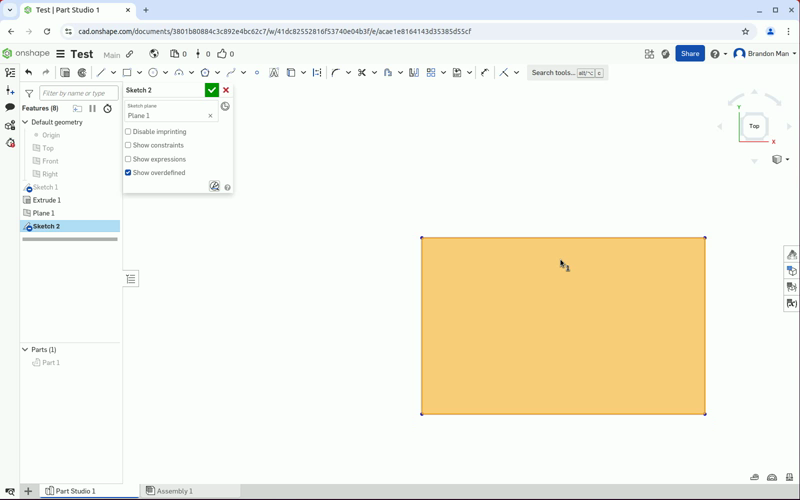
scroll(-6)
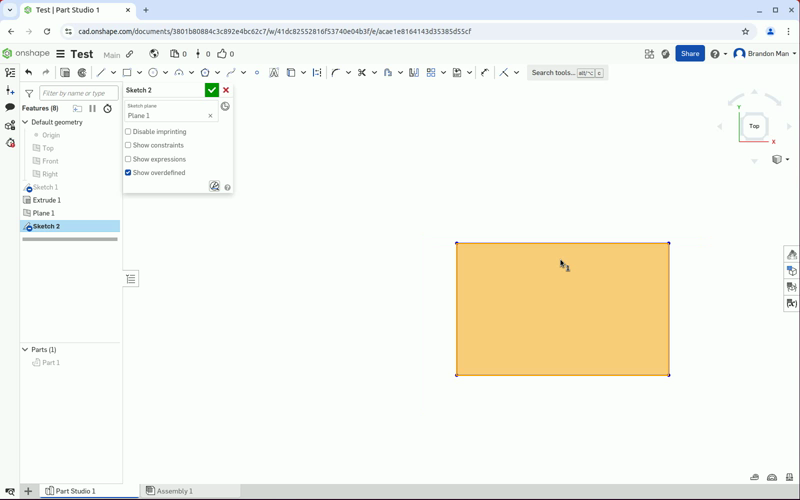
scroll(-6)
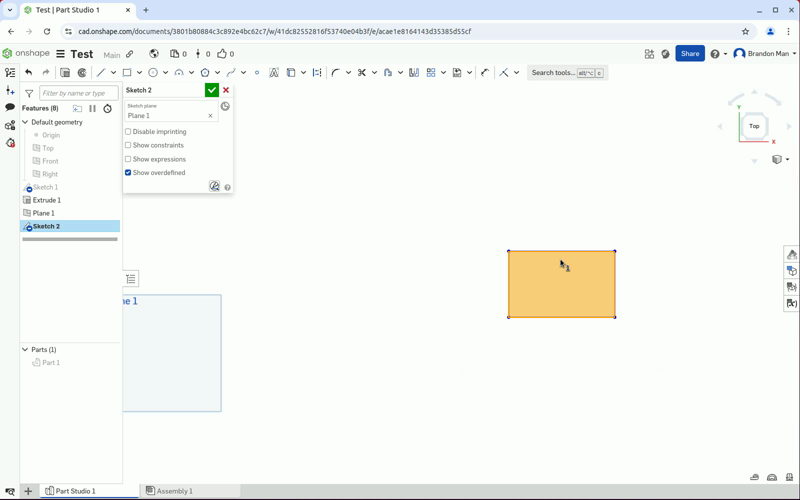
scroll(-6)
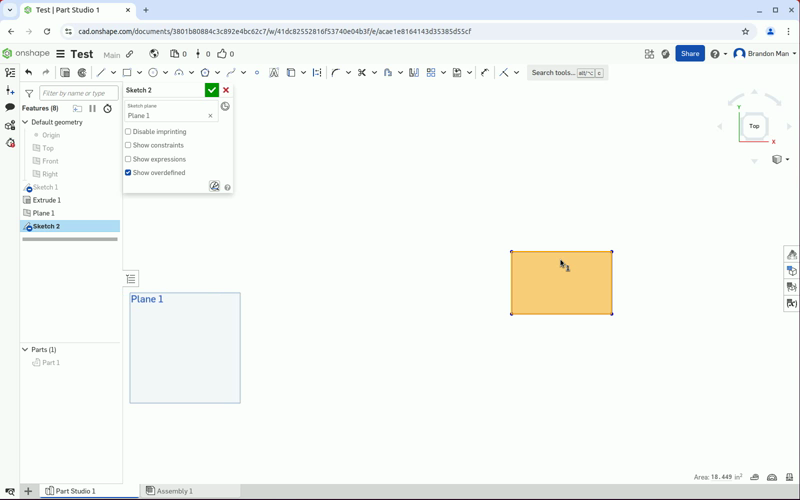
scroll(-6)
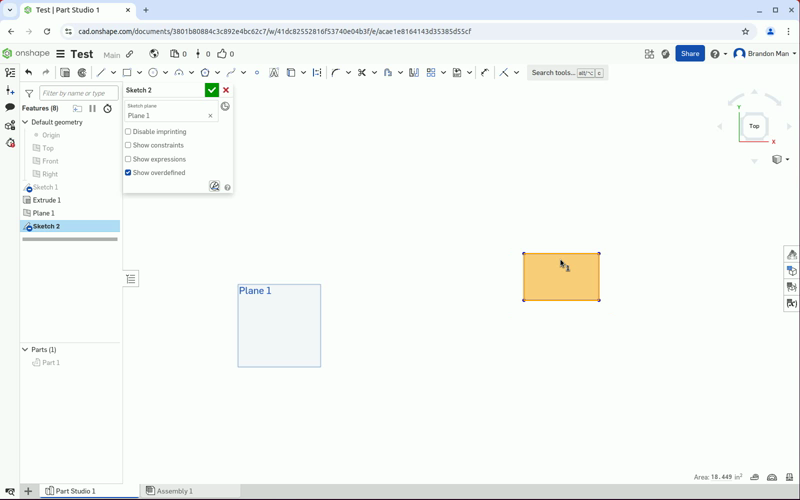
scroll(-6)
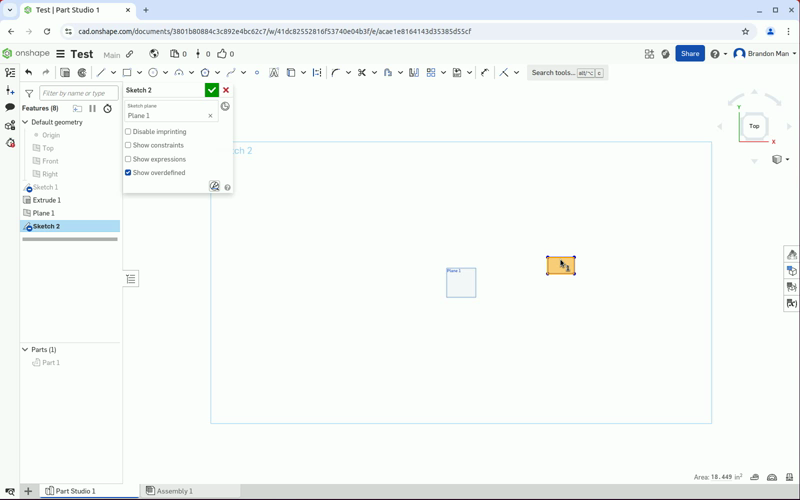
mouse_move(73, 352)
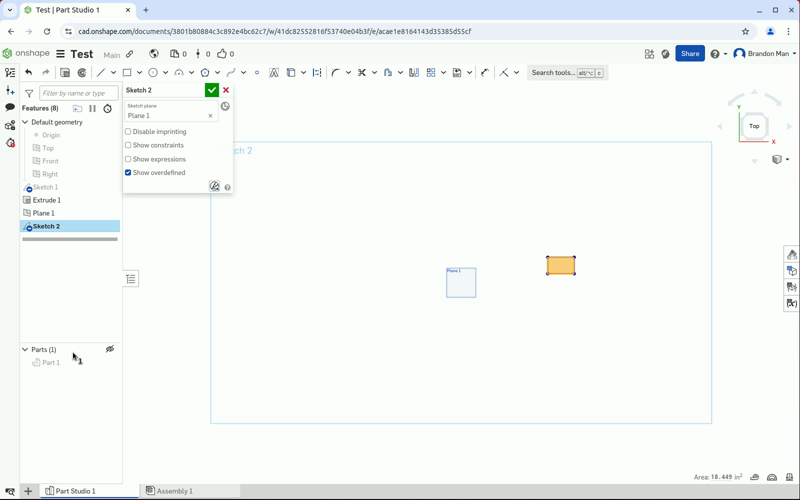
key(shift+y)
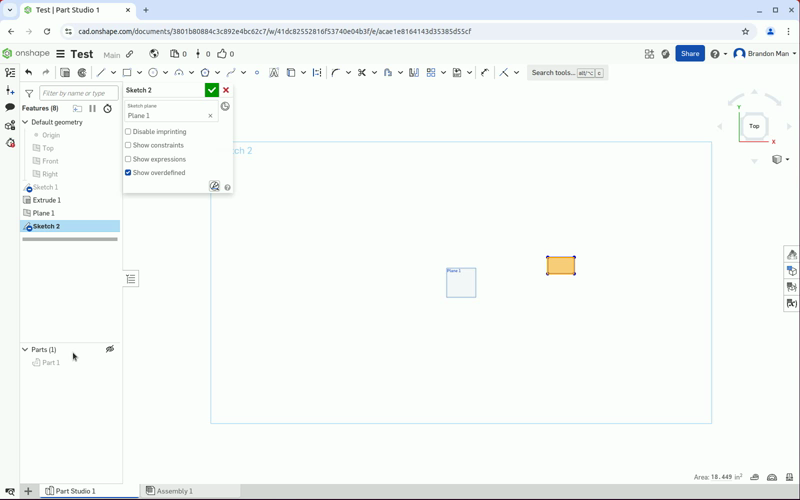
key(shift+e)
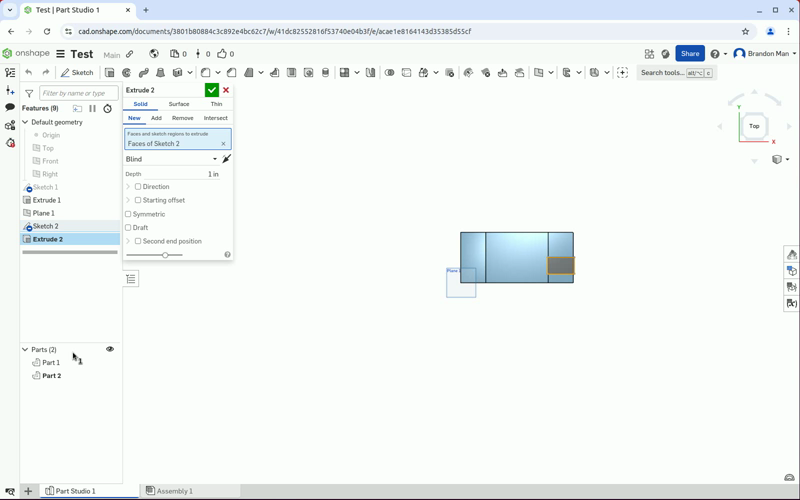
mouse_move(143, 106)
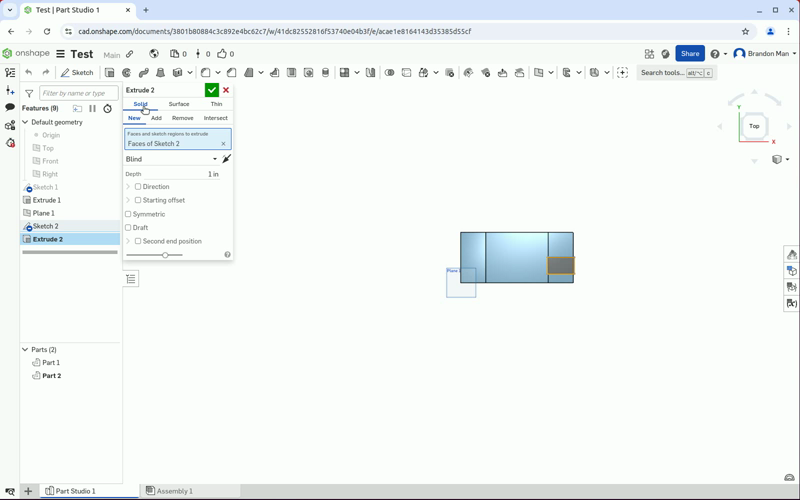
click(143, 106)
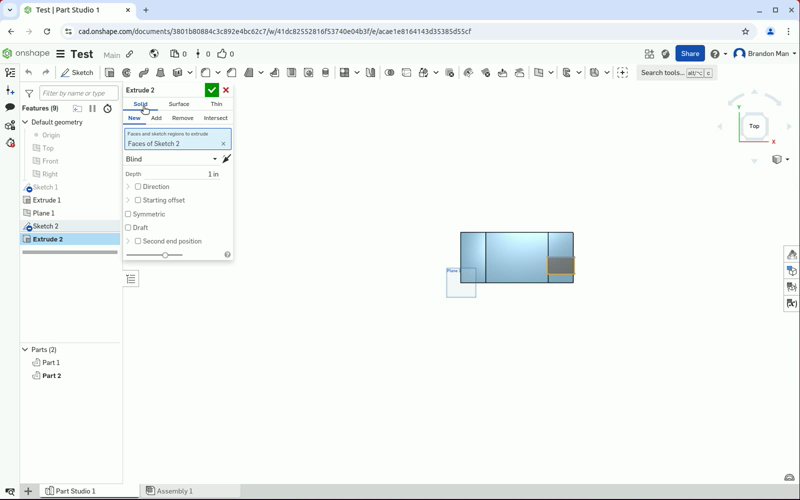
mouse_move(186, 120)
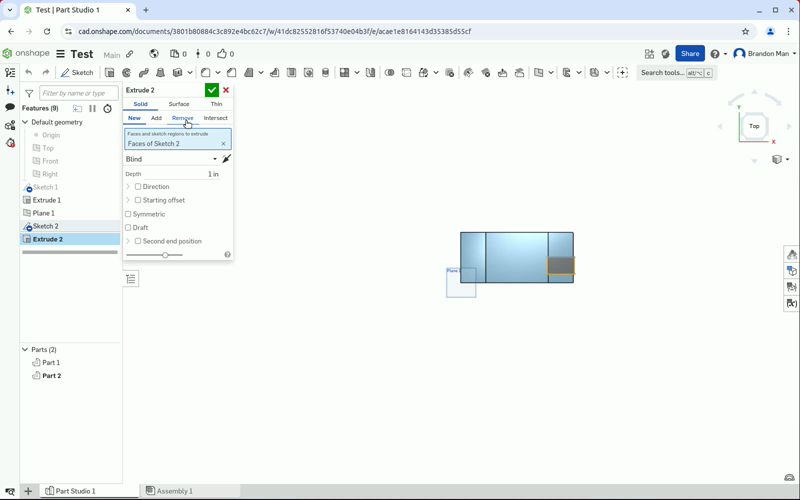
click(186, 120)
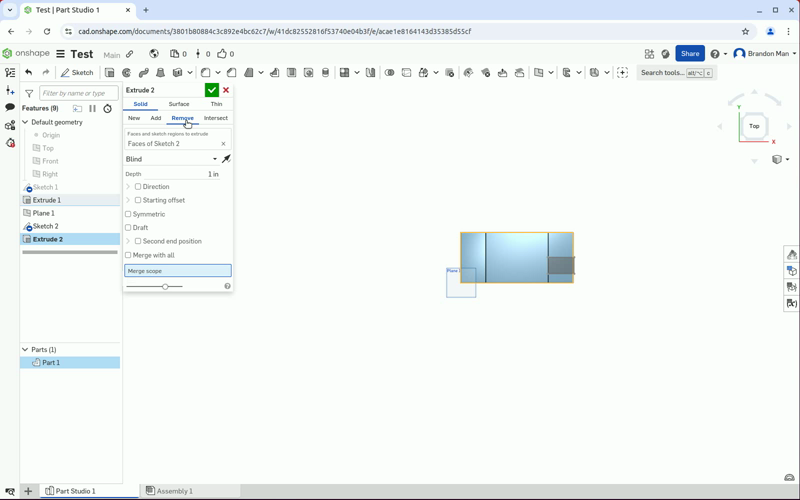
key(tab, 4)
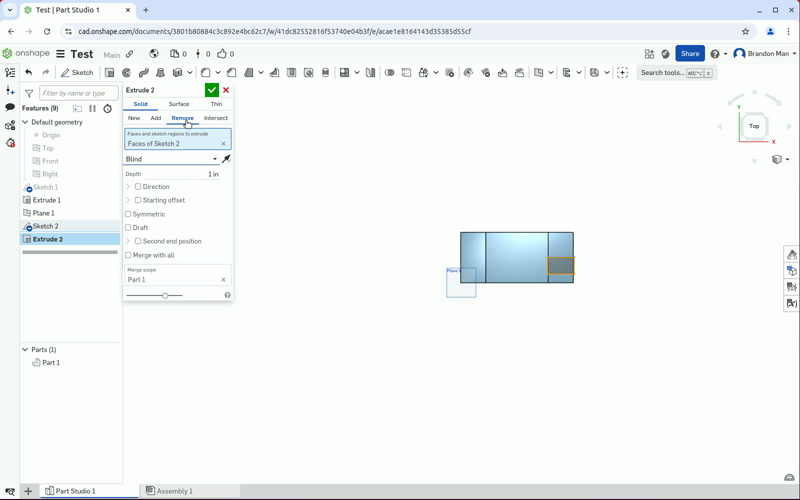
text(4.814)
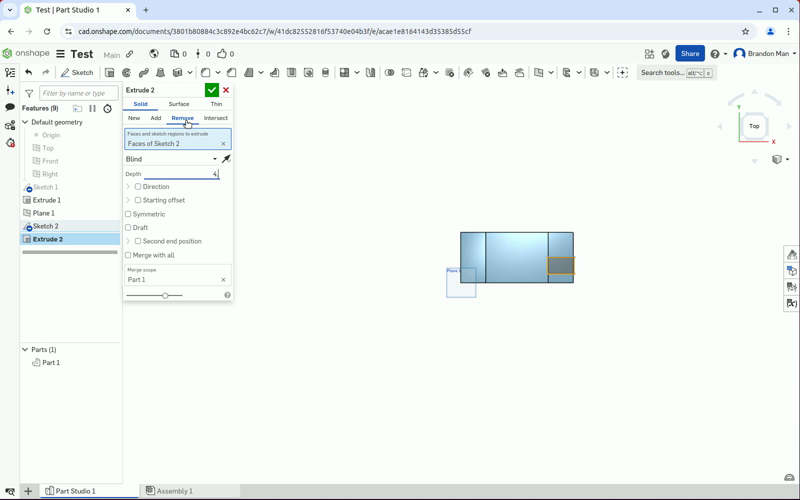
key(tab, 6)
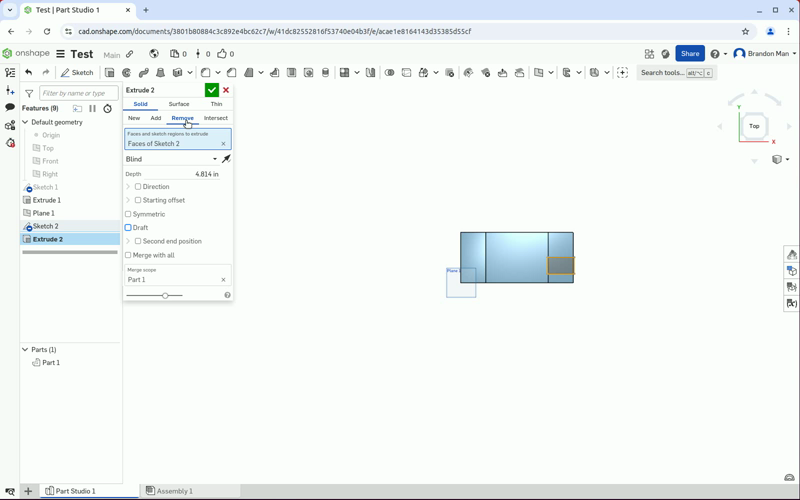
key(space)
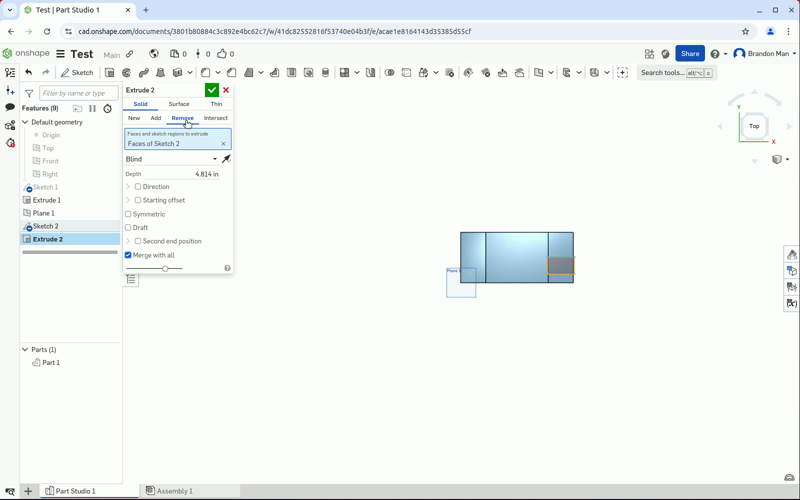
key(enter)
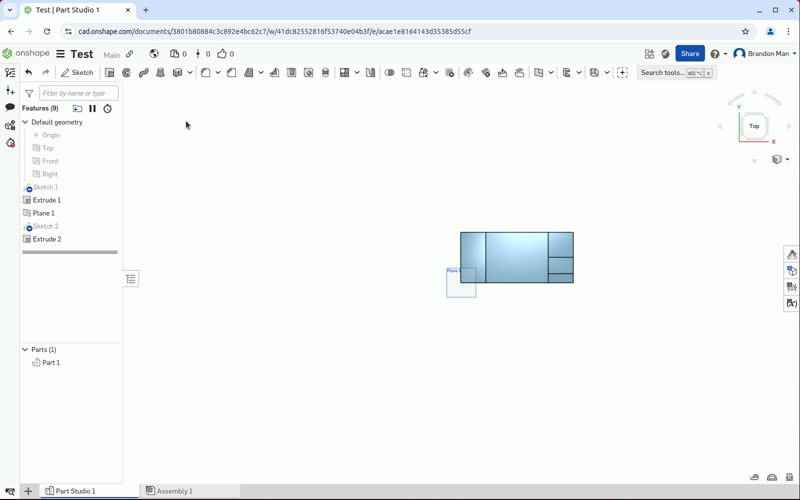
key(shift+h)
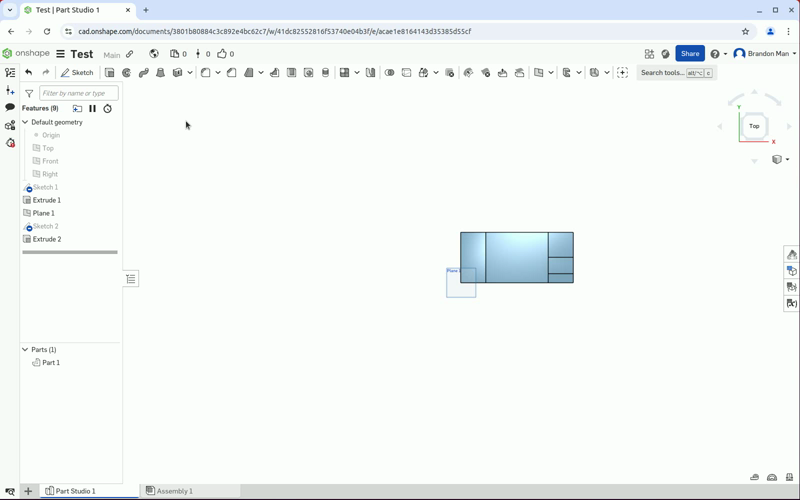
key(shift+h)
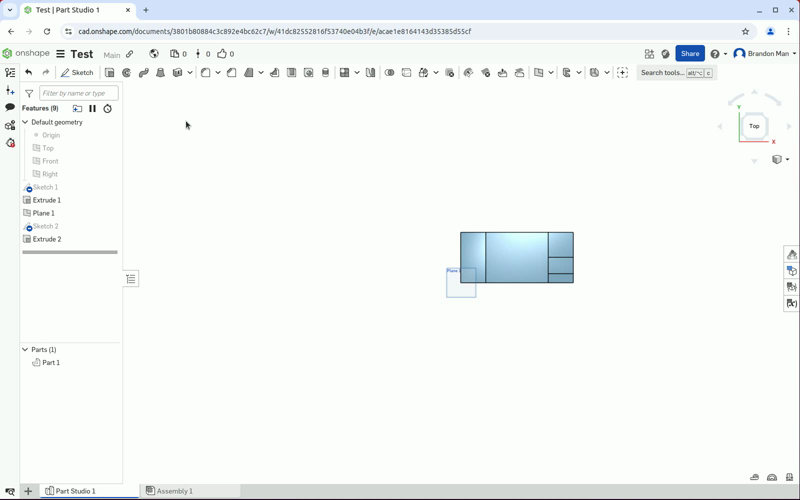
key(shift+7)
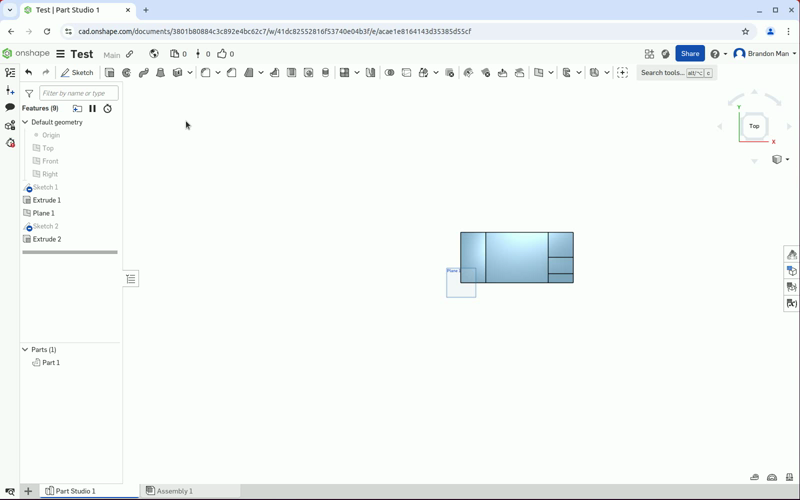
key(up, 3)
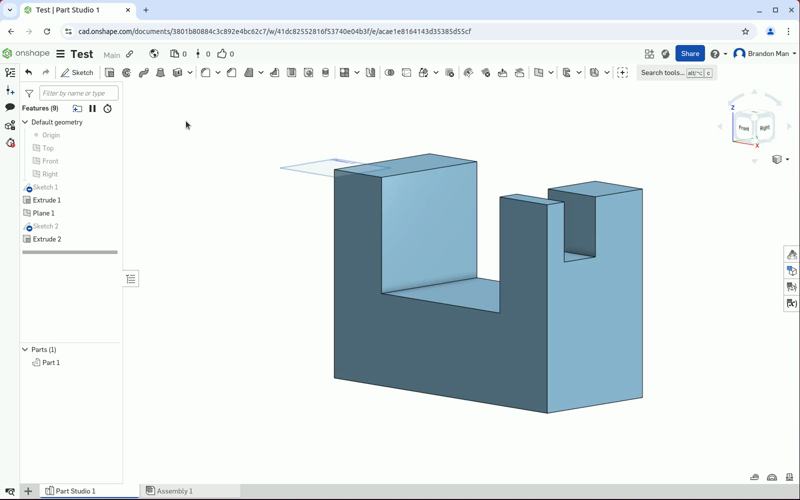
key(left, 3)
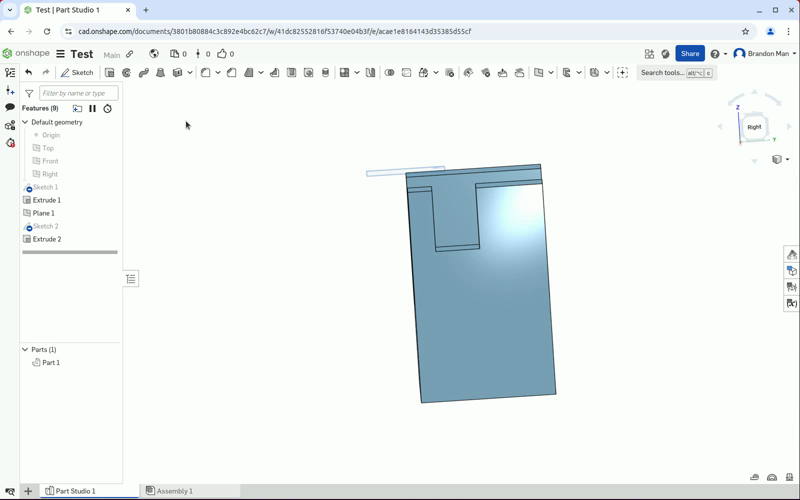
key(right, 3)
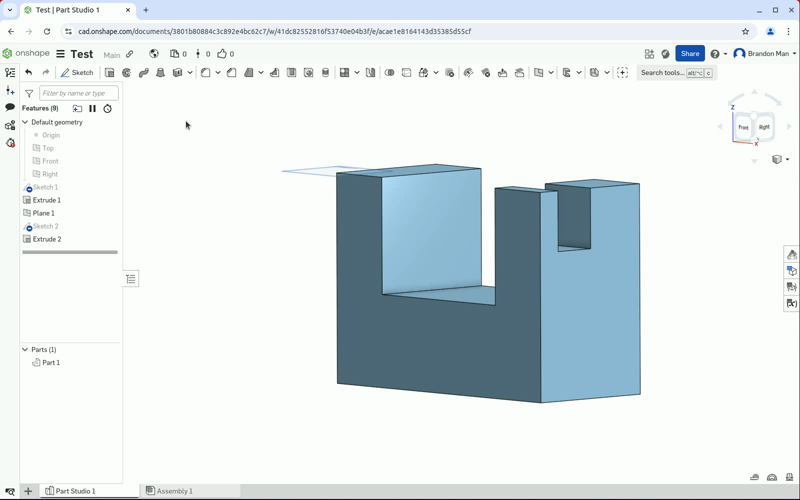
key(down, 3)
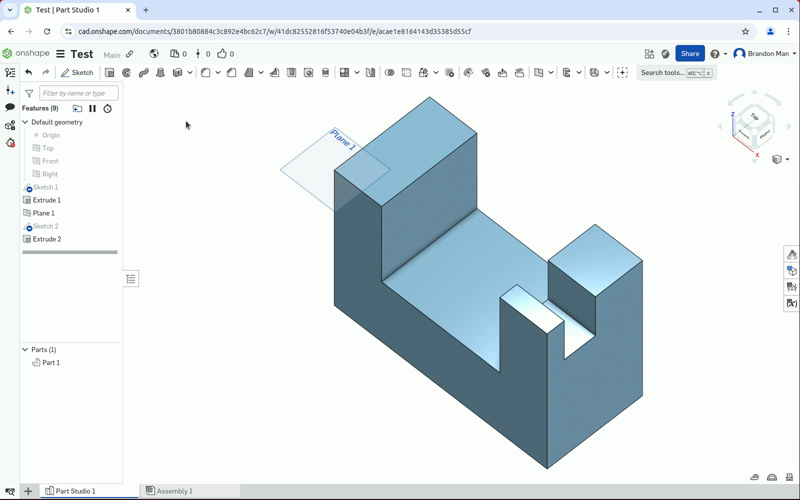
mouse_move(73, 189)
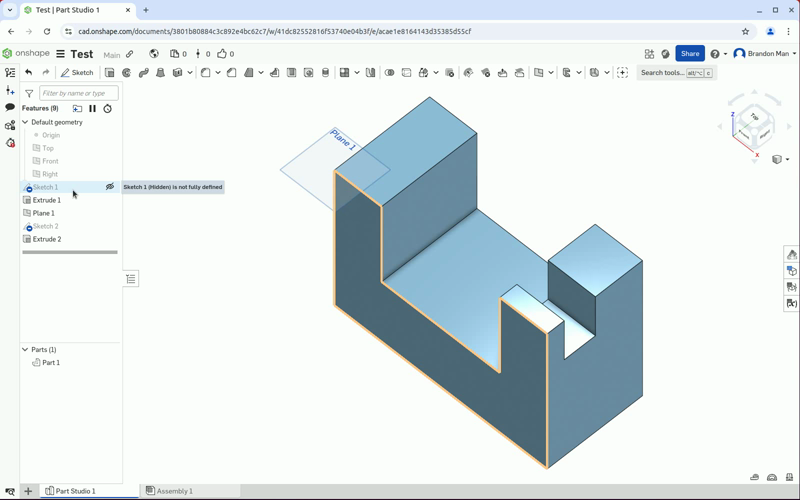
click(73, 189)